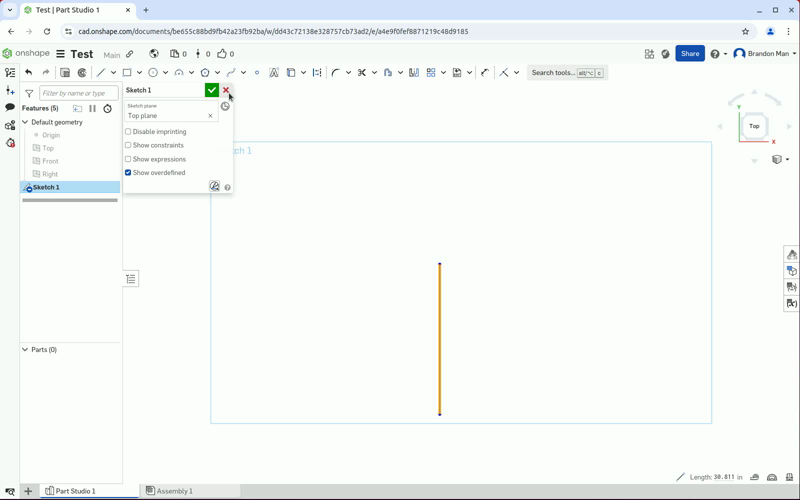
key(shift+h)
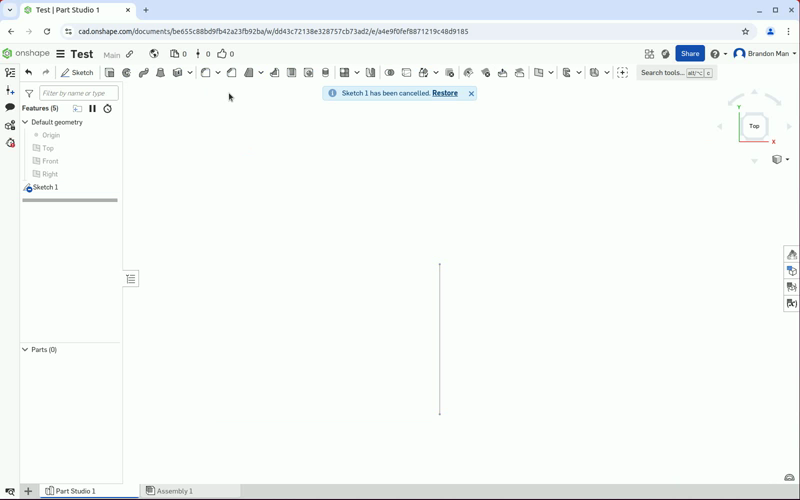
key(shift+s)
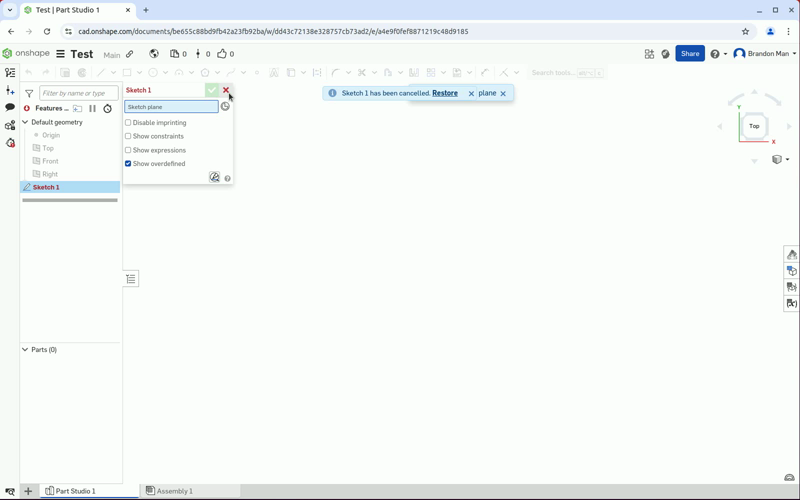
mouse_move(73, 150)
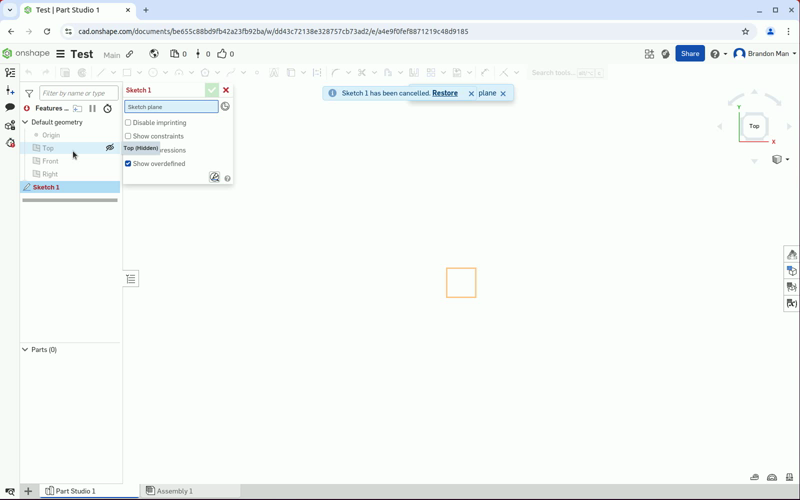
click(73, 150)
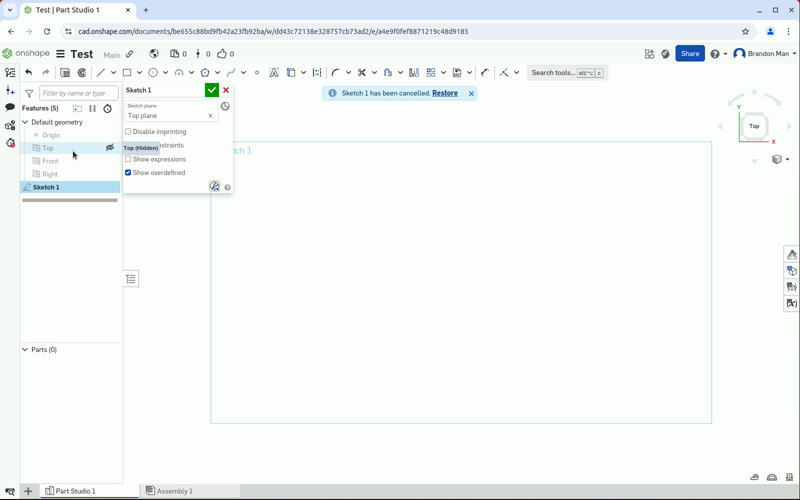
mouse_move(73, 352)
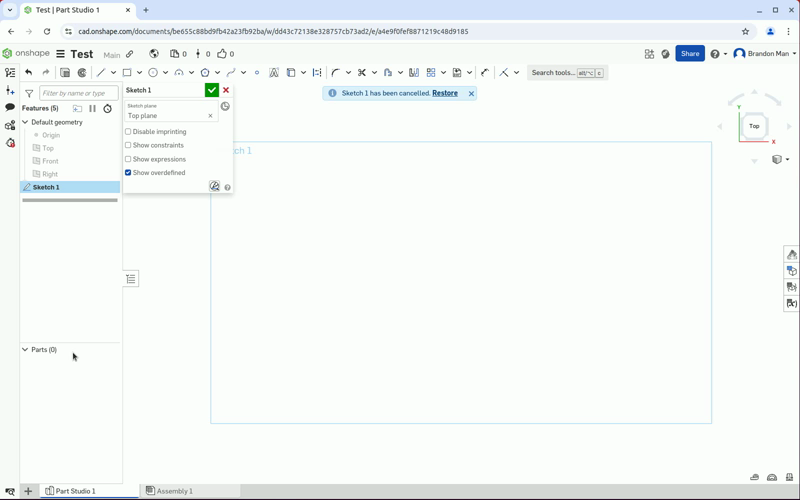
key(y)
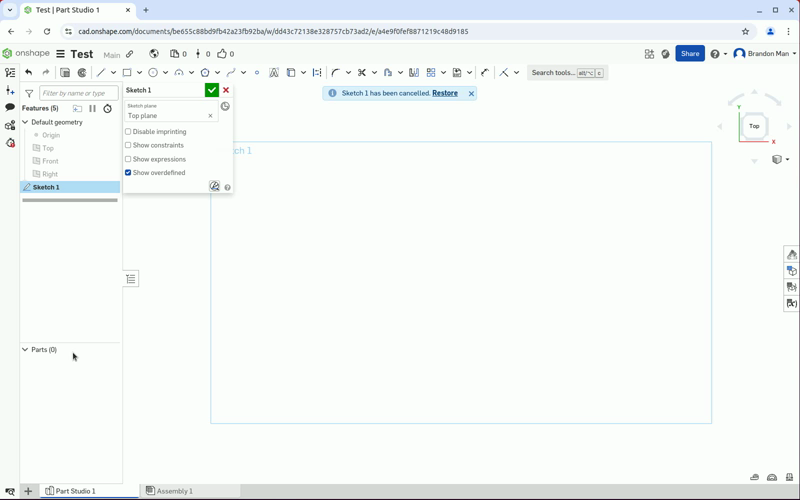
key(l)
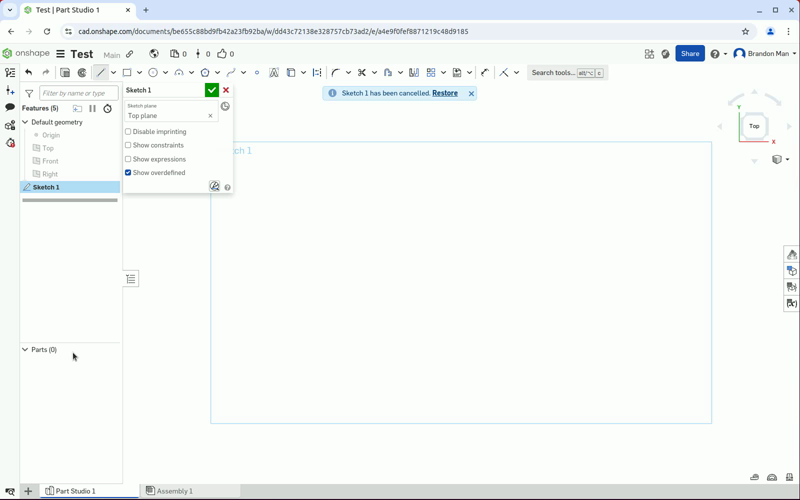
key_down(shift)
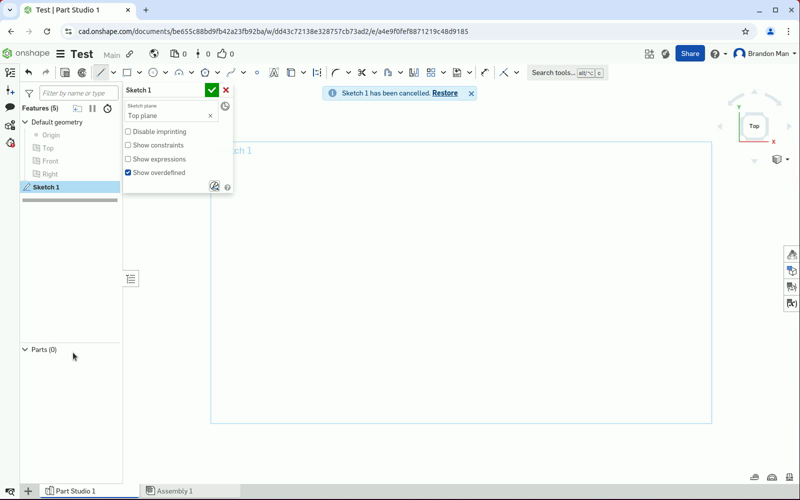
mouse_move(419, 324)
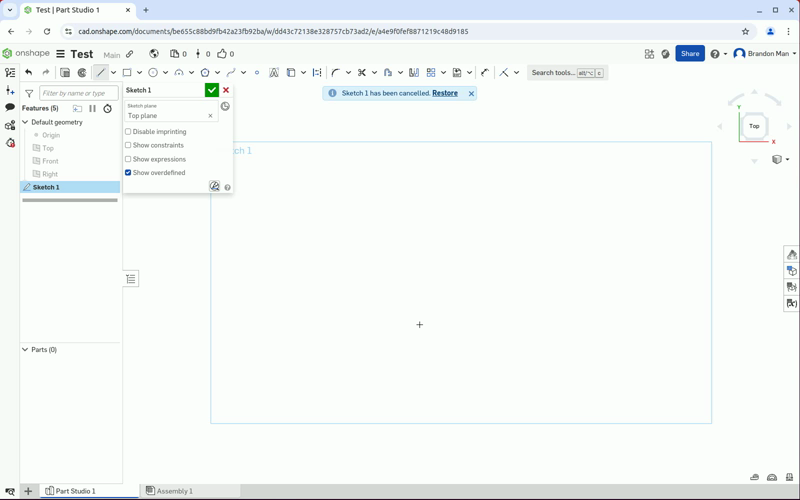
click(419, 324)
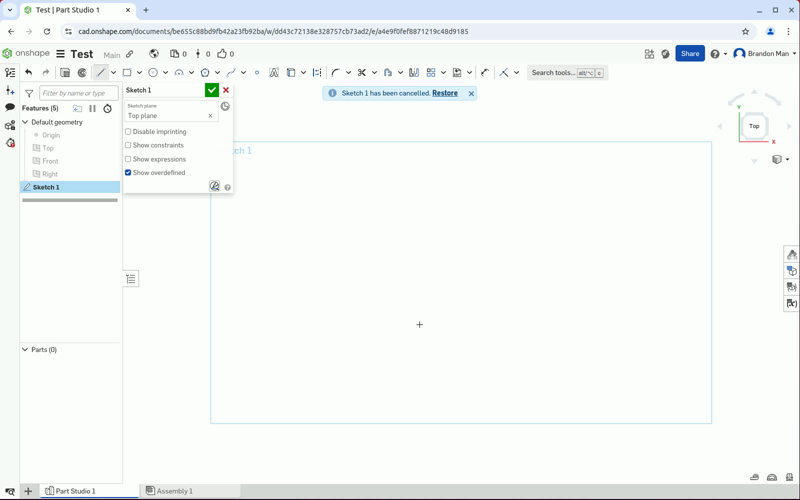
key_up(shift)
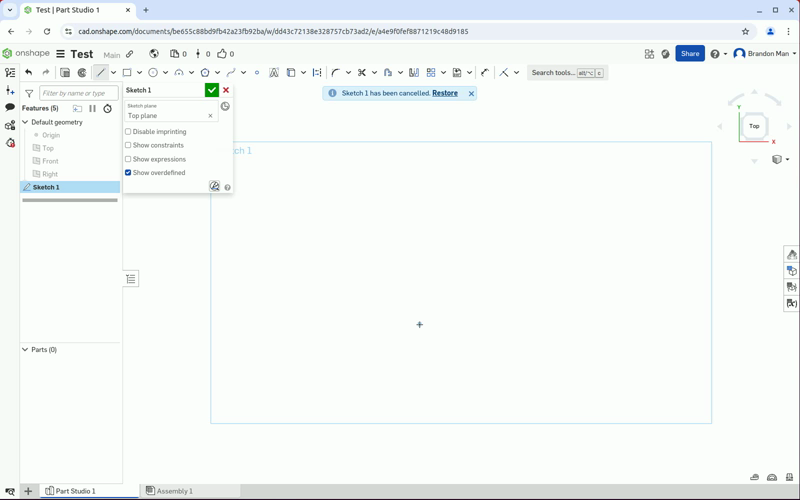
key_down(shift)
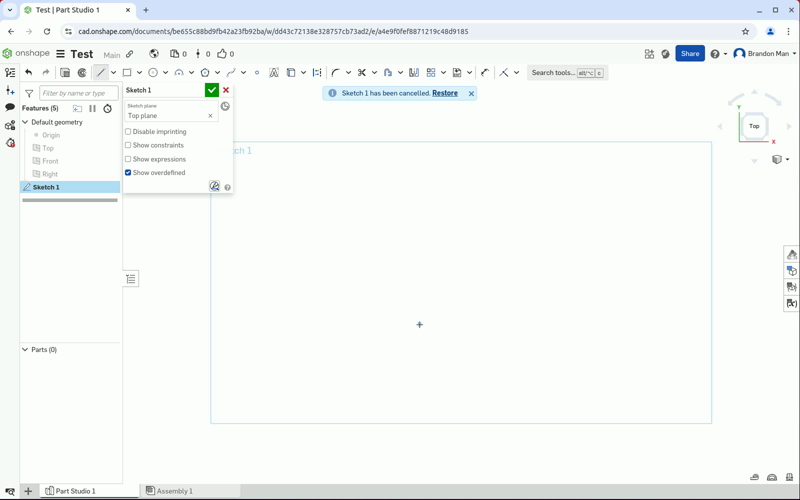
mouse_move(502, 324)
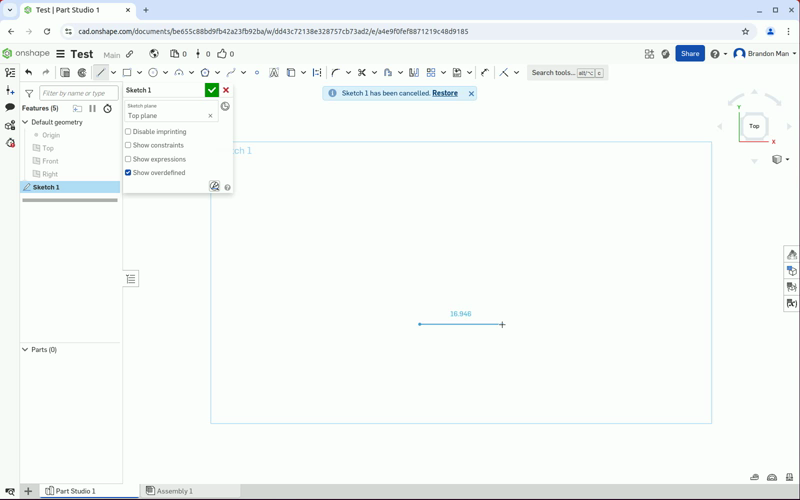
click(502, 324)
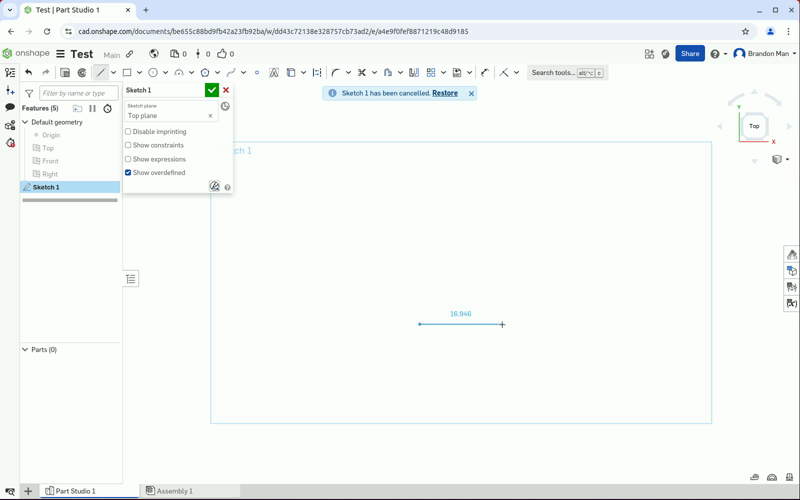
key_up(shift)
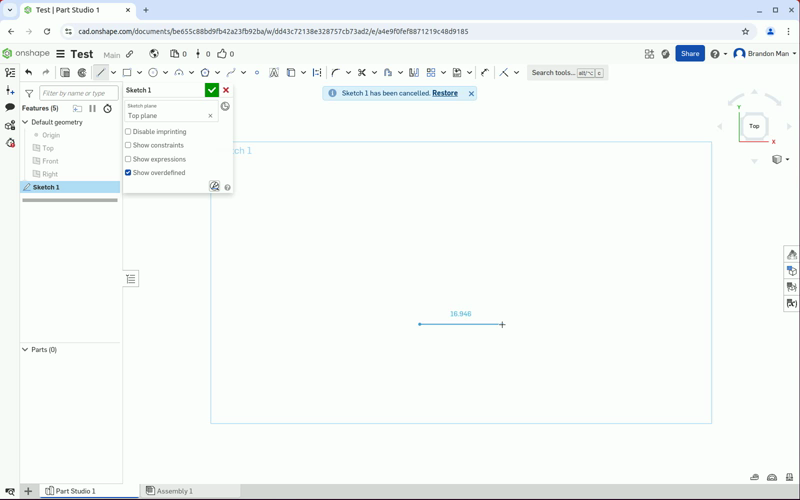
key_down(shift)
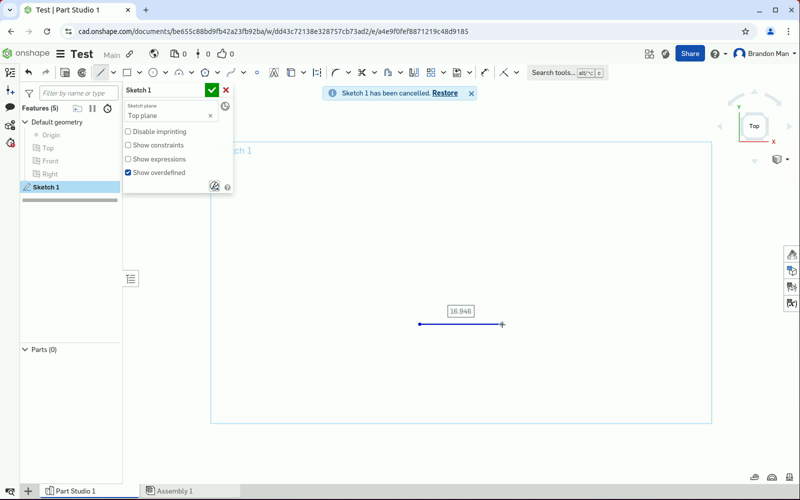
mouse_move(502, 241)
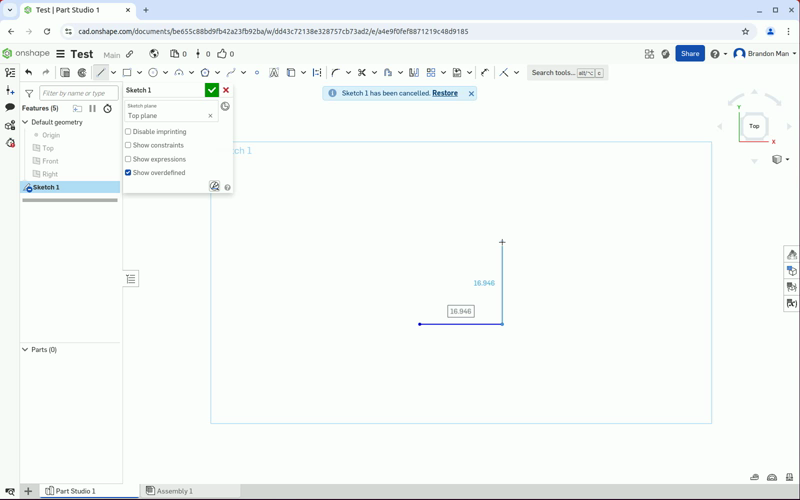
click(502, 241)
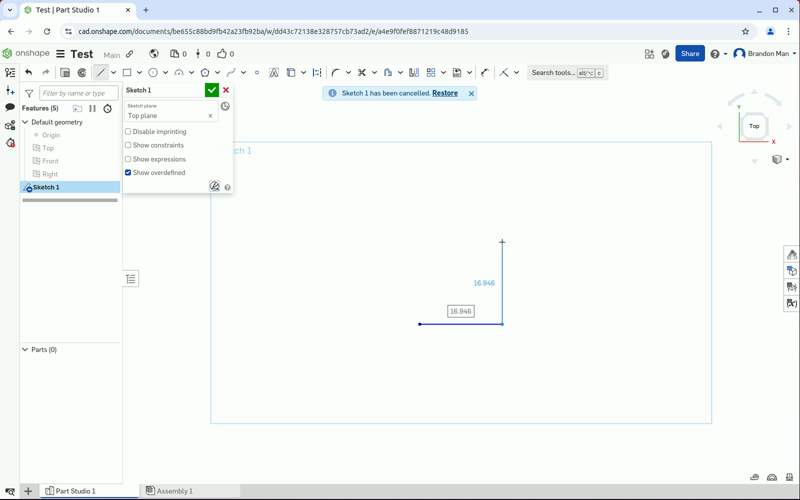
key_up(shift)
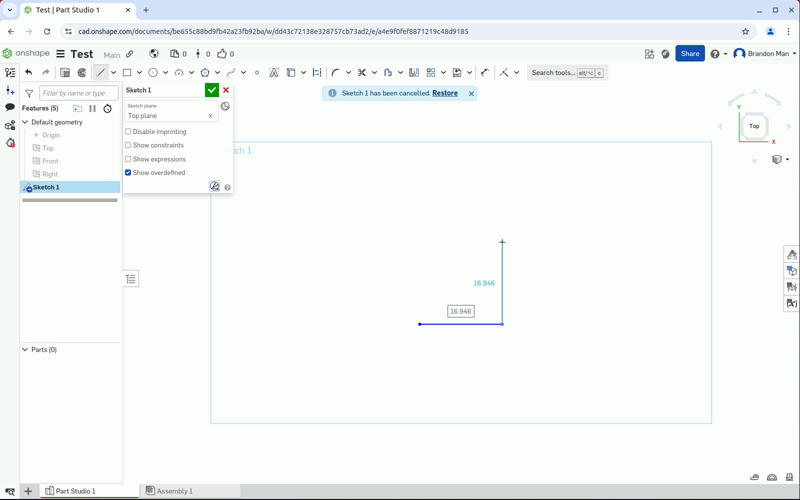
key_down(shift)
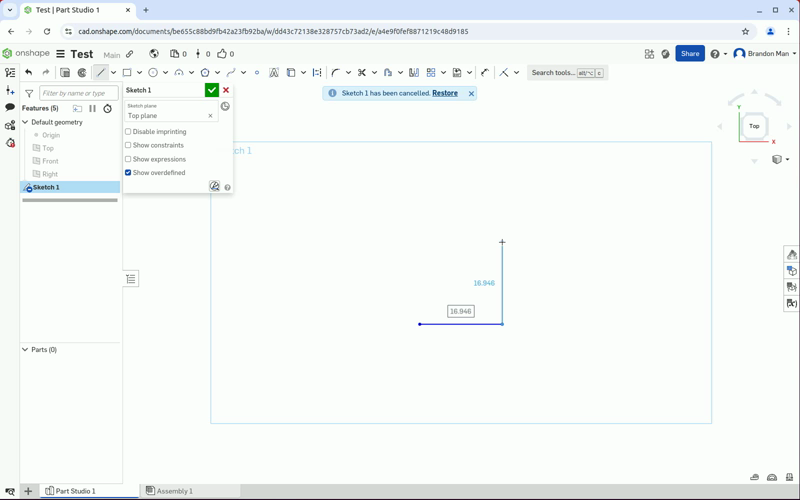
mouse_move(419, 241)
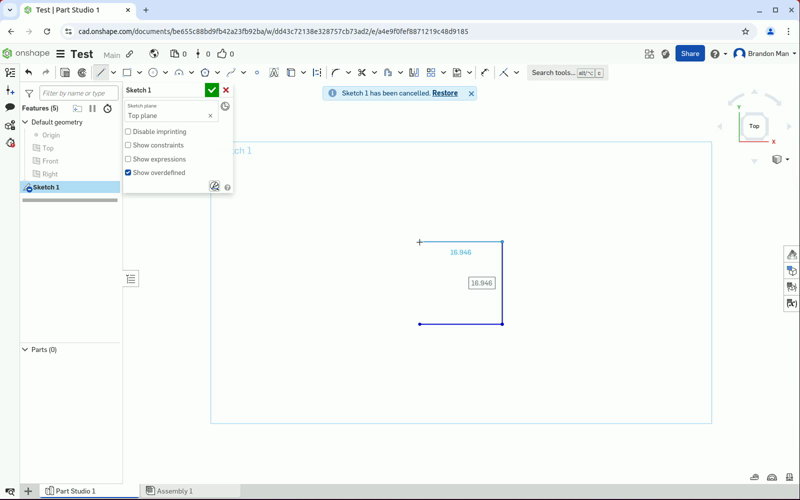
click(419, 241)
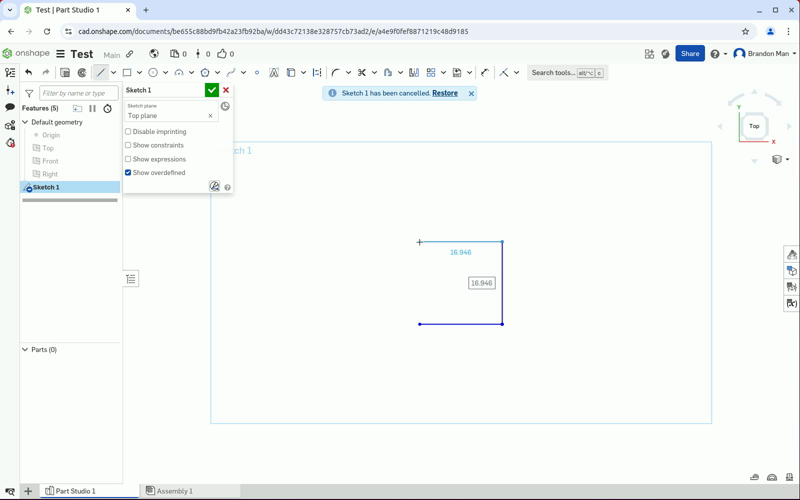
key_up(shift)
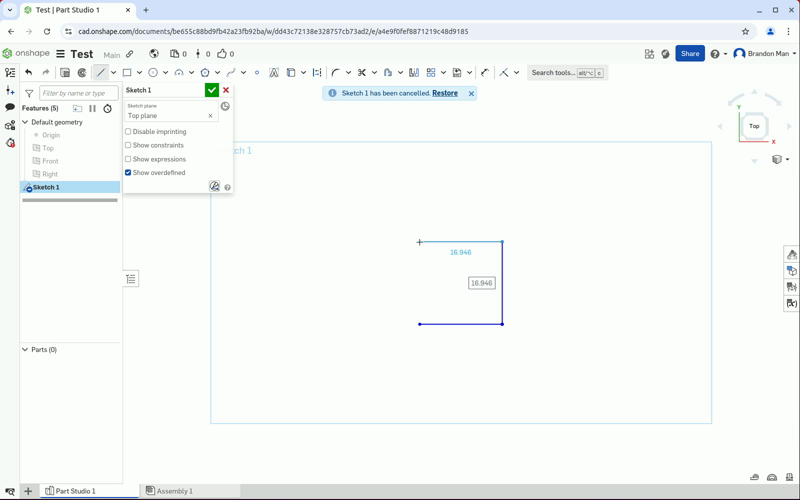
key_down(shift)
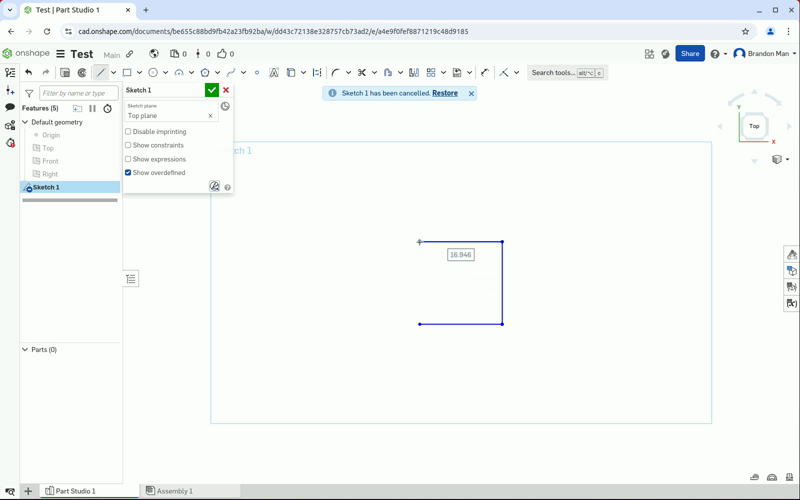
mouse_move(419, 324)
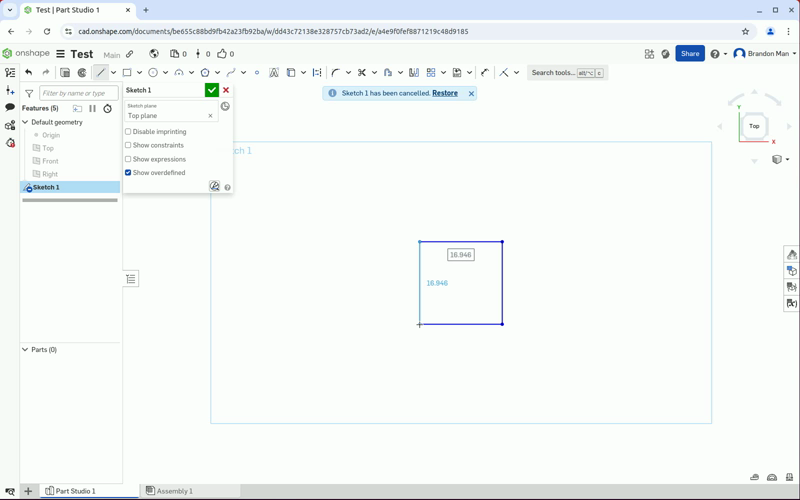
key_up(shift)
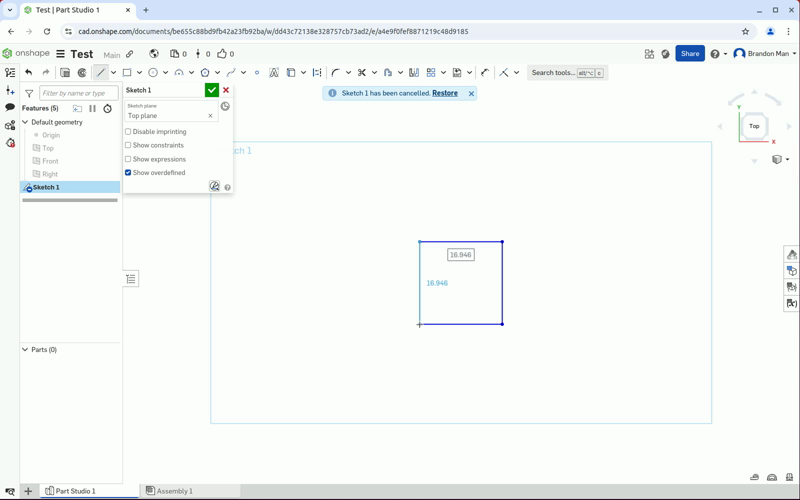
click(419, 324)
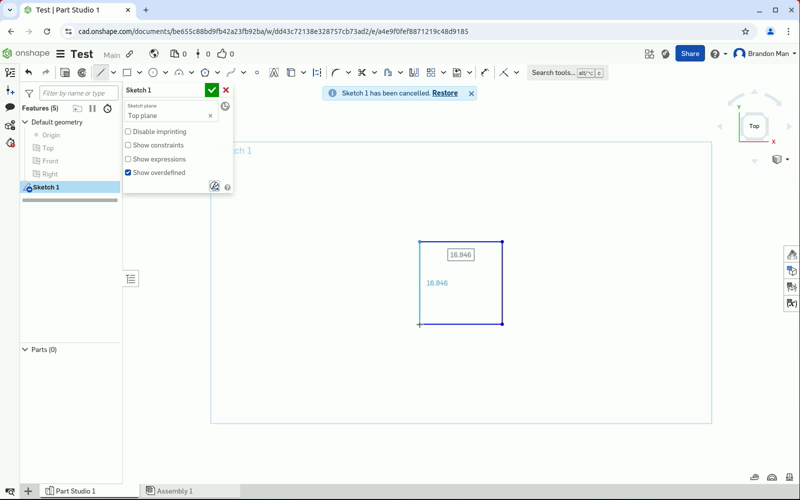
key(esc)
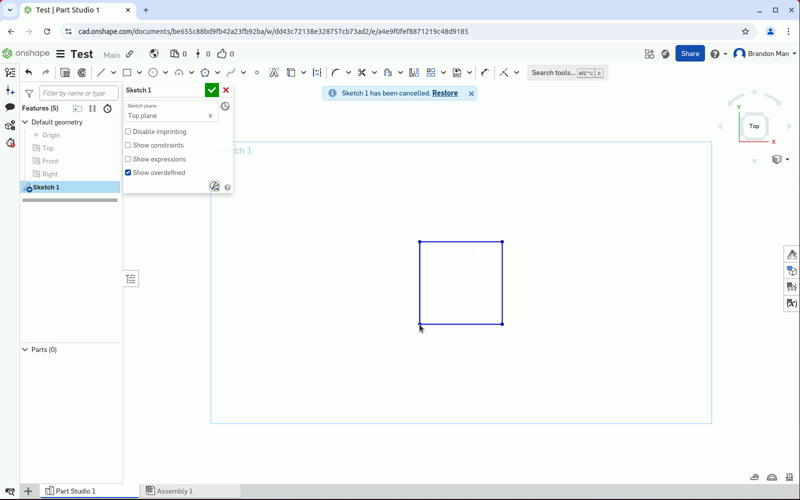
mouse_move(485, 292)
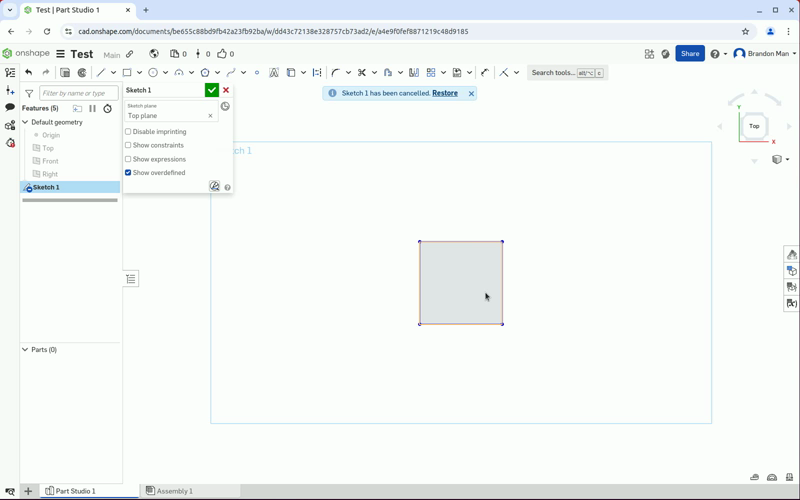
click(485, 292)
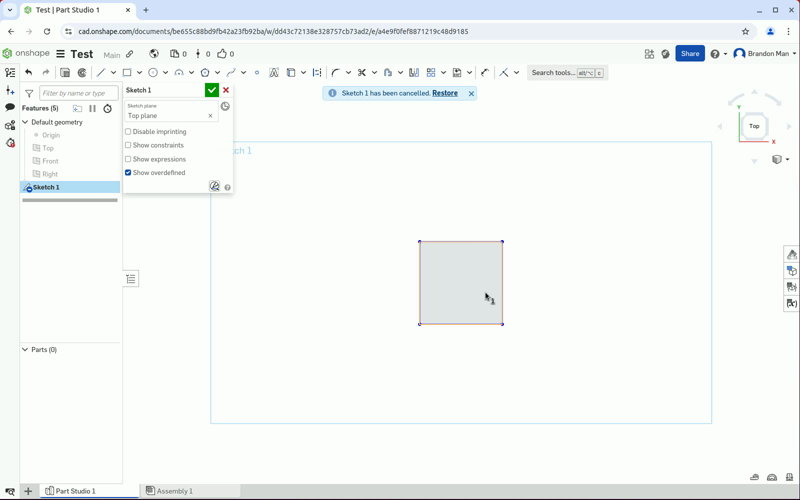
mouse_move(73, 352)
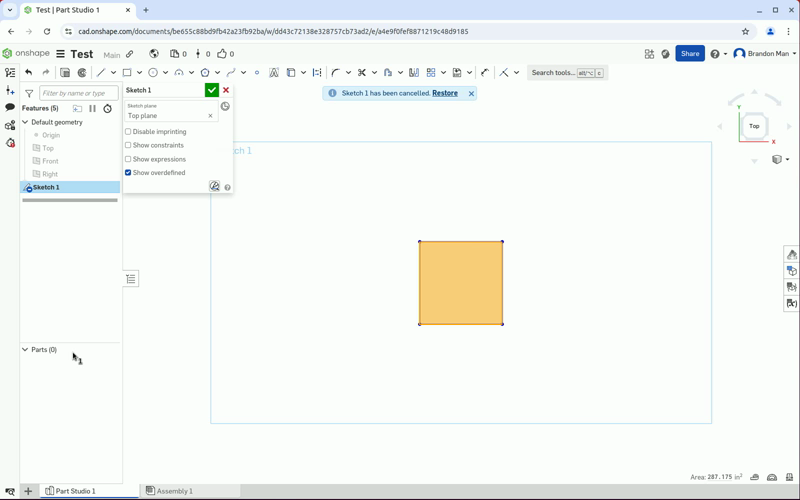
key(shift+y)
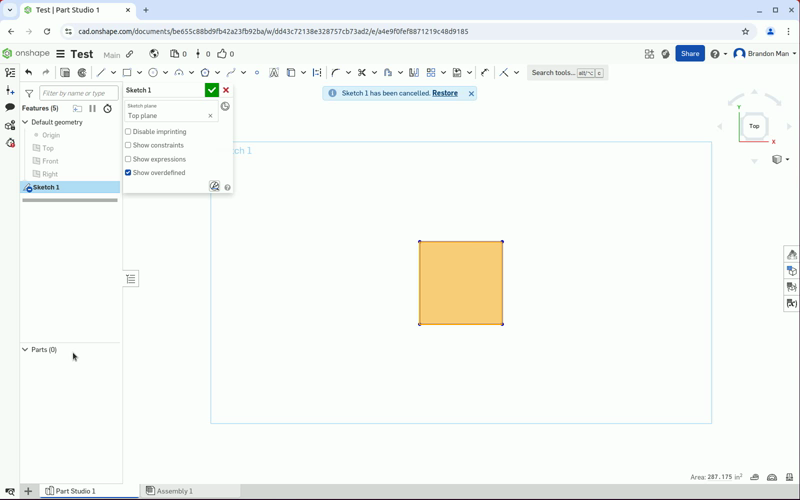
key(shift+e)
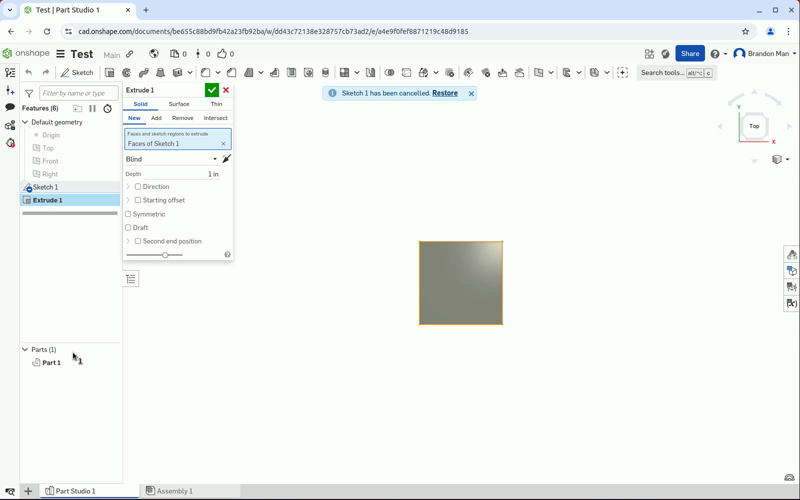
mouse_move(143, 106)
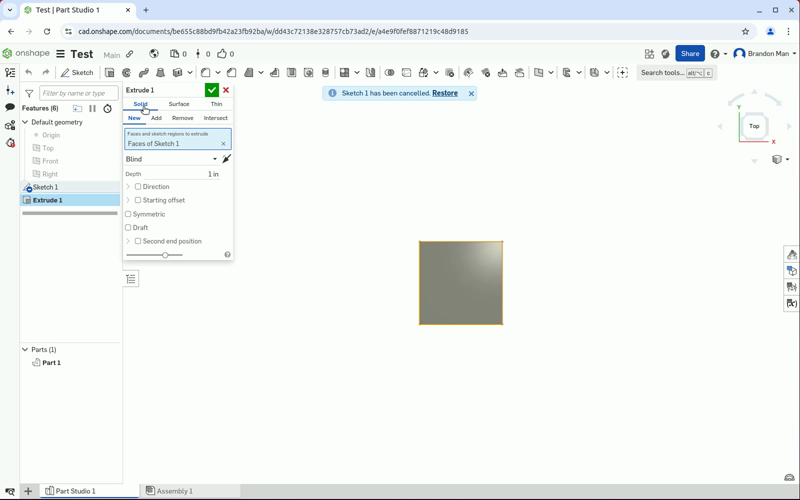
click(143, 106)
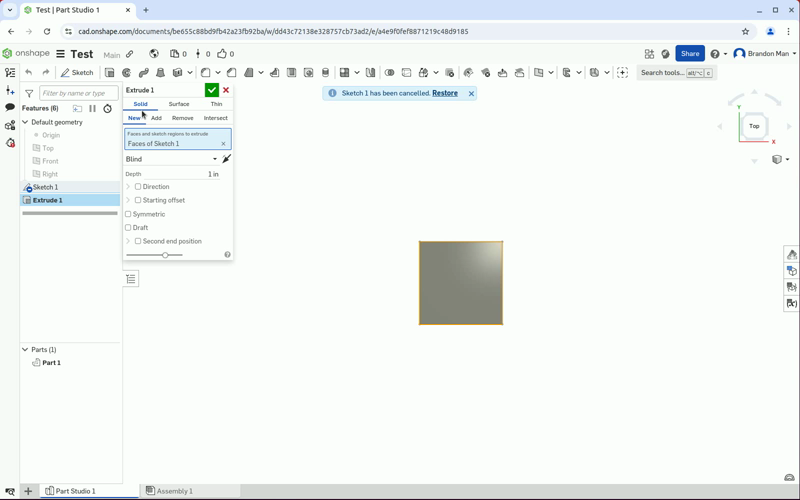
mouse_move(137, 120)
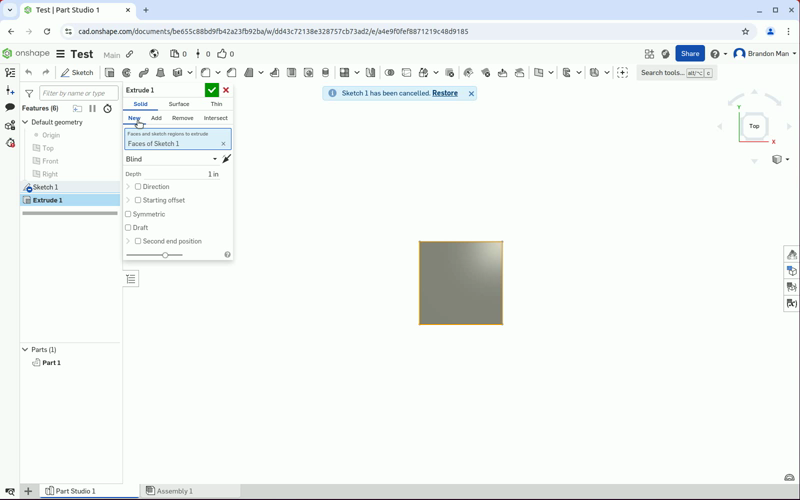
click(137, 120)
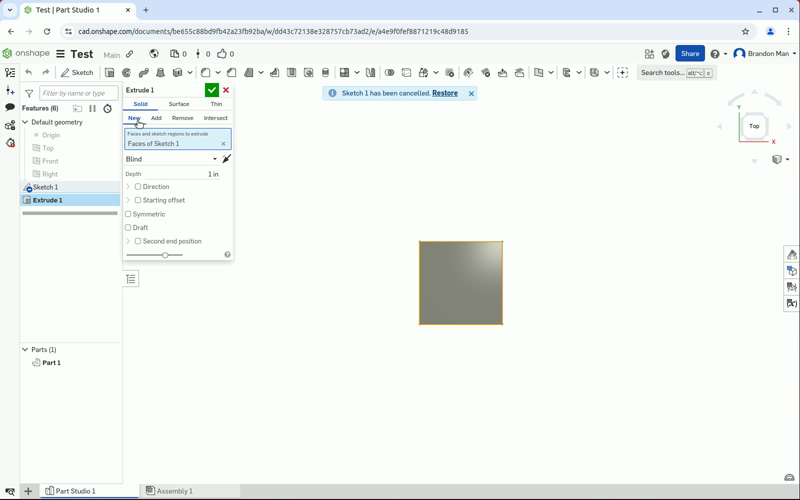
key(tab, 4)
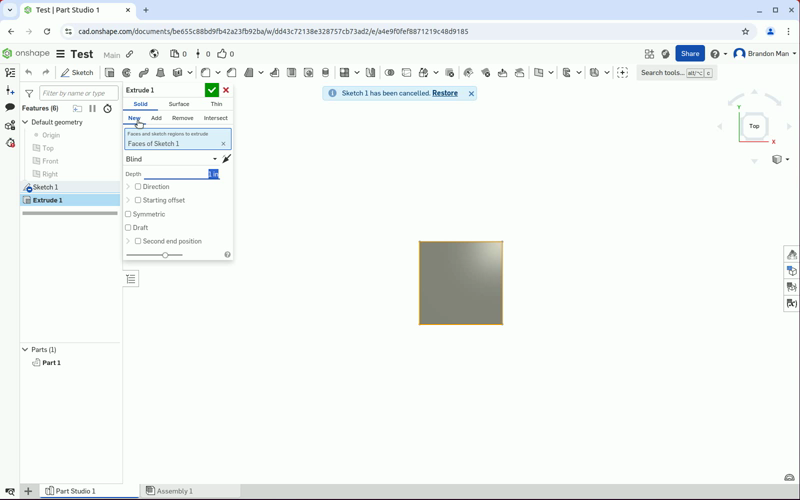
text(2.166)
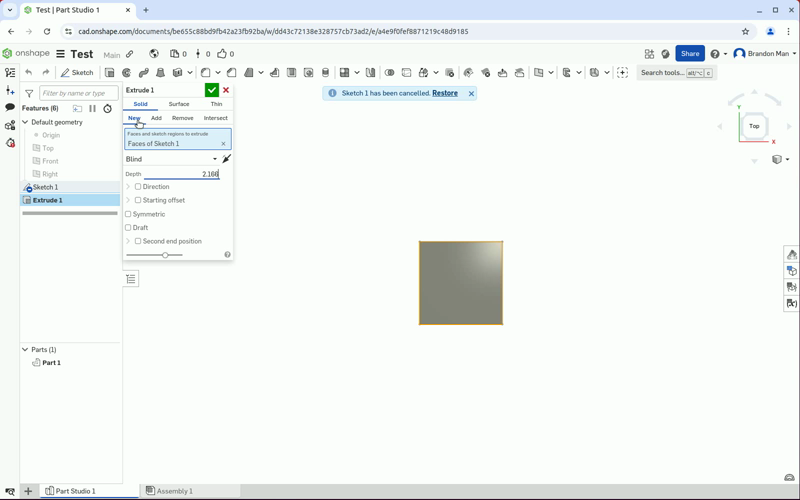
key(enter)
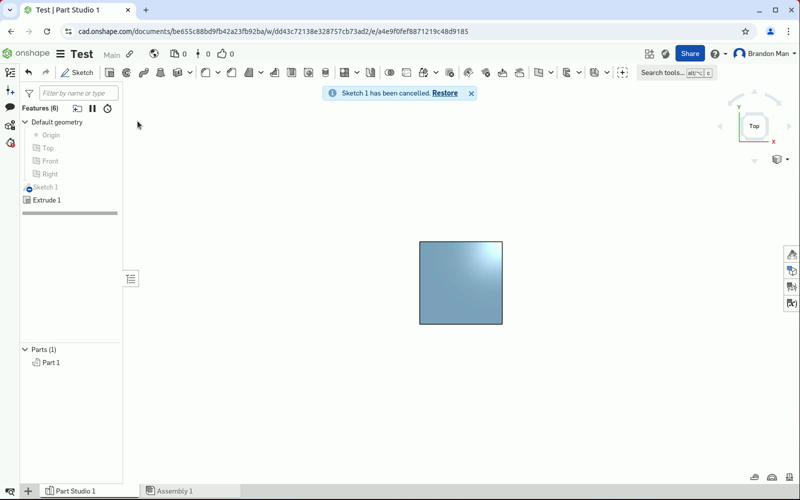
key(shift+h)
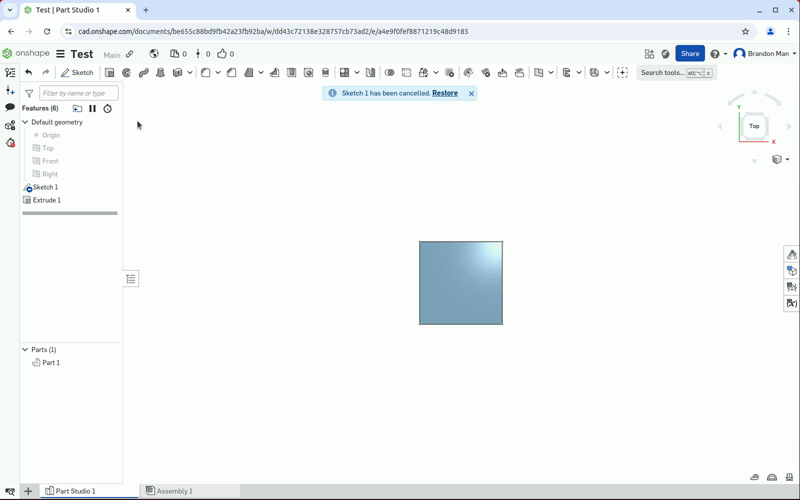
key(shift+h)
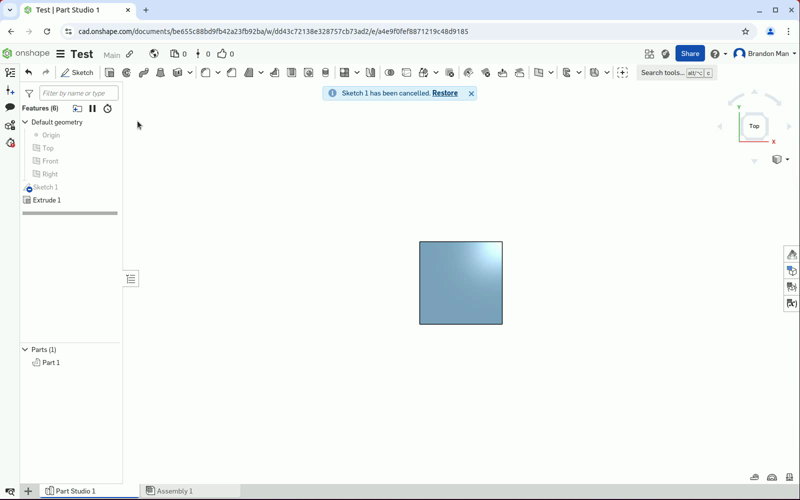
mouse_move(73, 189)
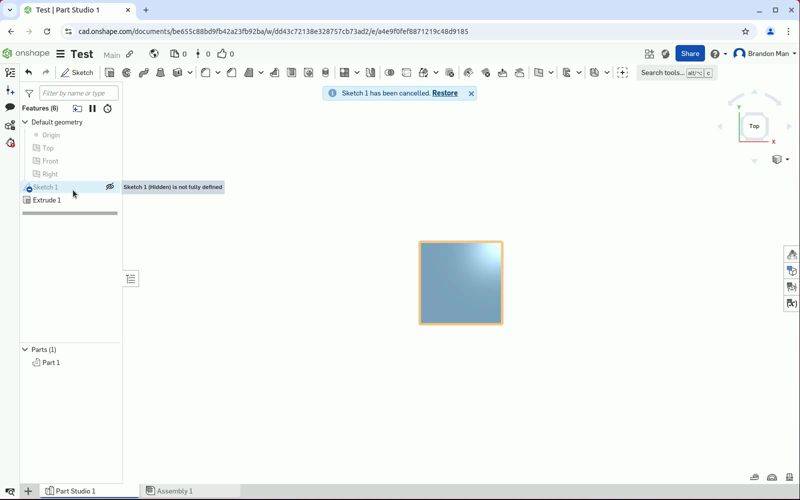
click(73, 189)
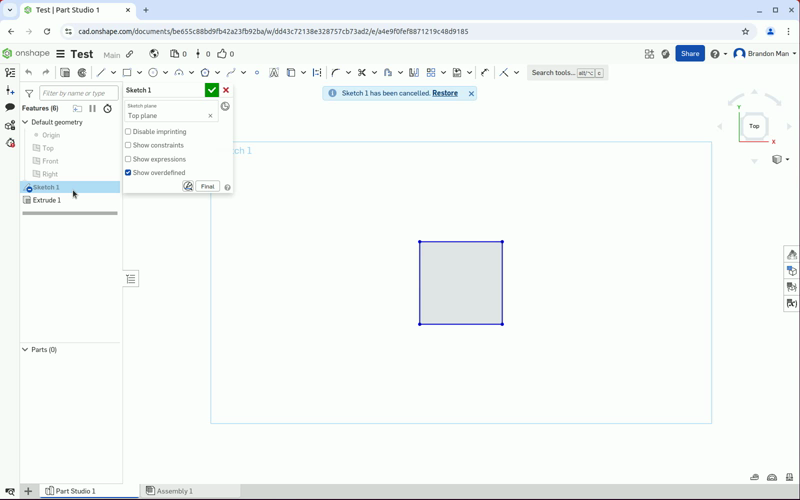
mouse_move(229, 92)
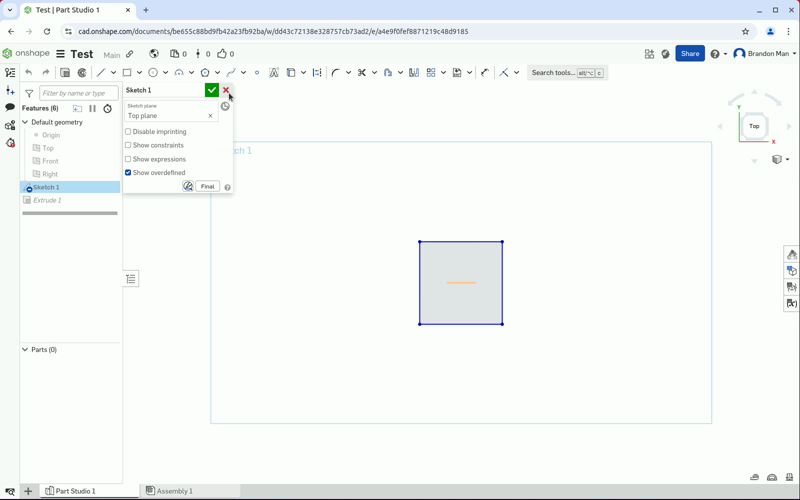
click(229, 92)
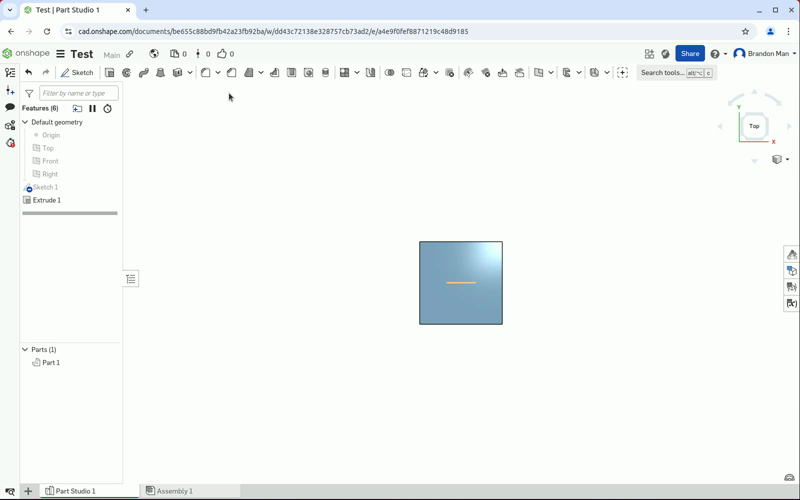
mouse_move(541, 75)
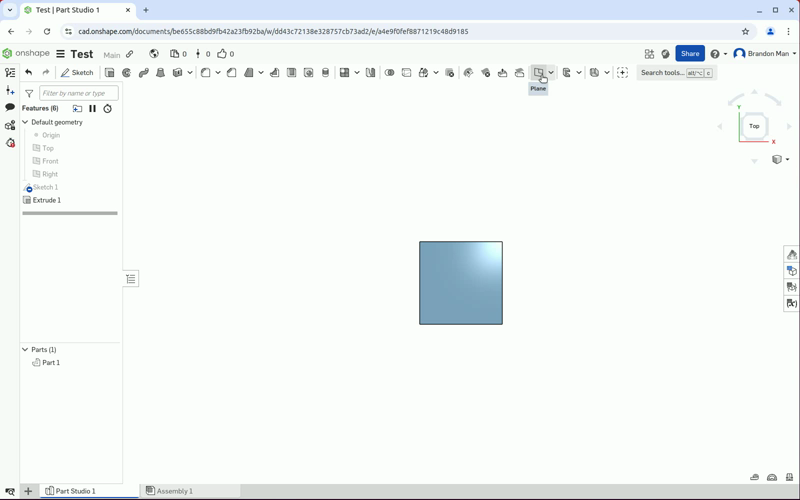
click(541, 75)
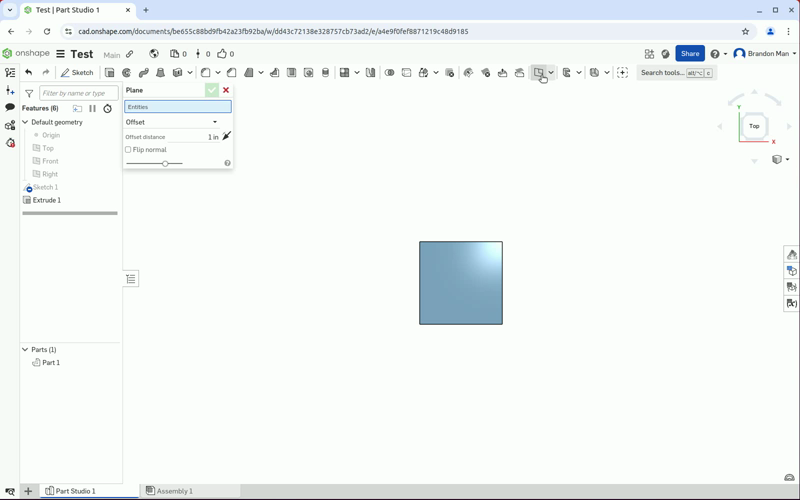
mouse_move(73, 150)
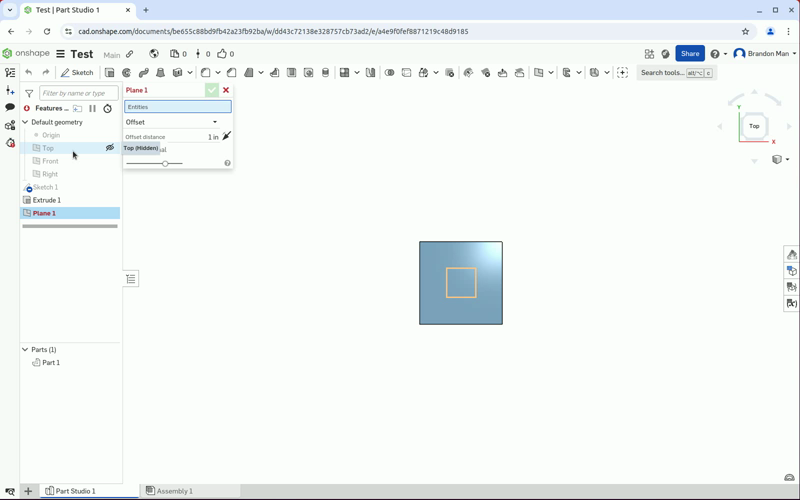
click(73, 150)
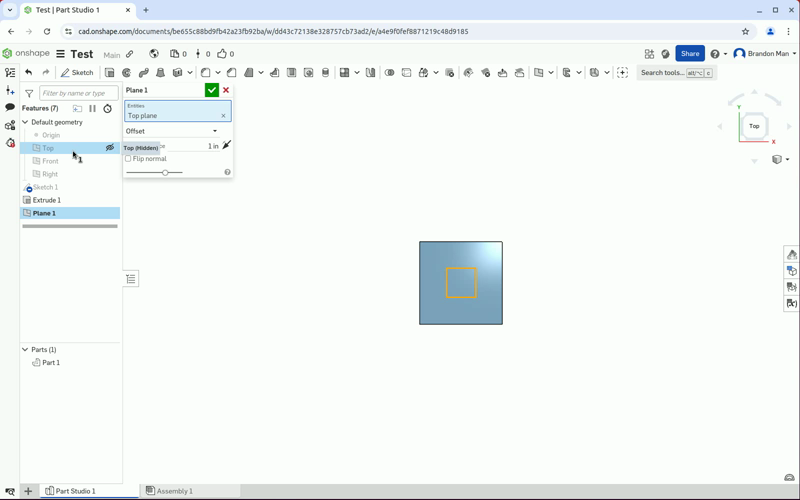
key(tab, 2)
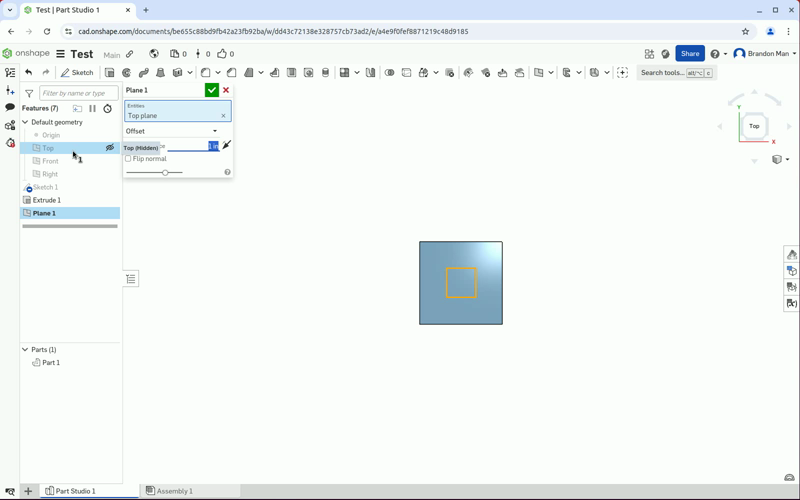
text(2.157)
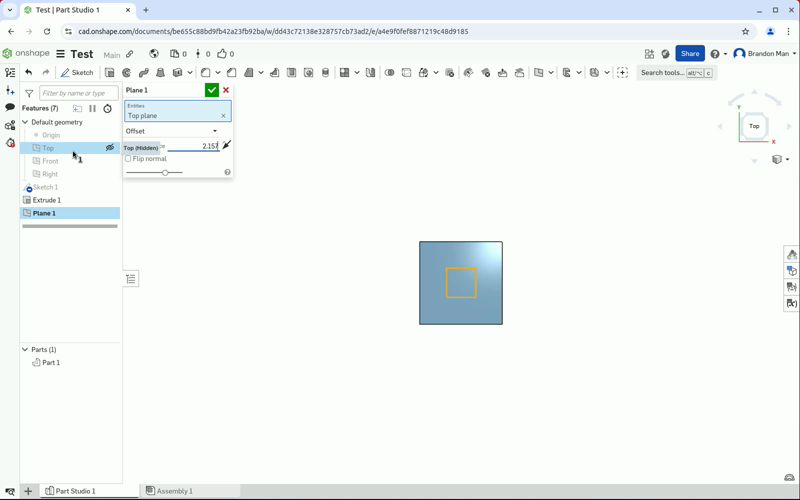
key(enter, 2)
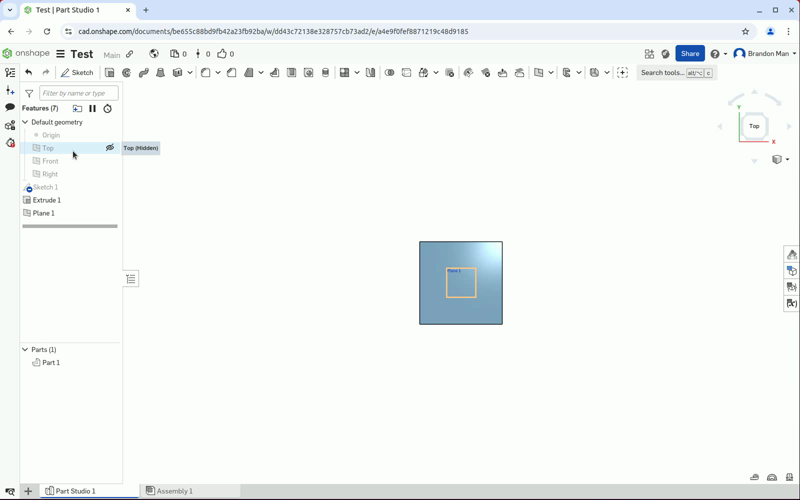
key(shift+s)
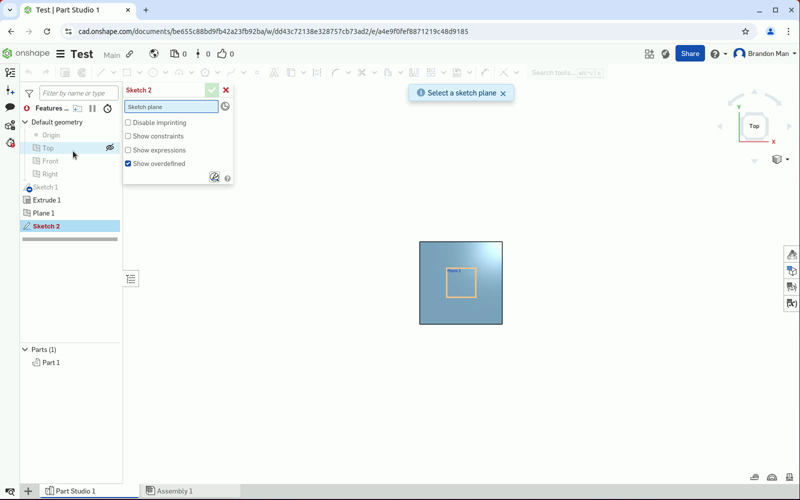
mouse_move(73, 215)
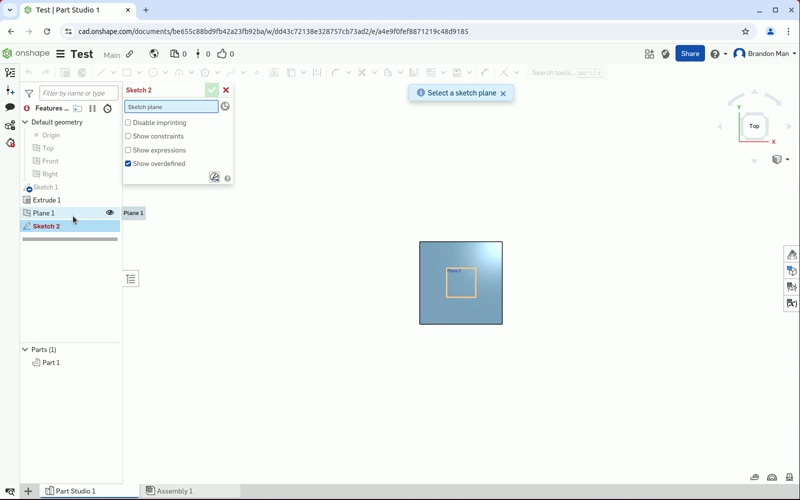
click(73, 215)
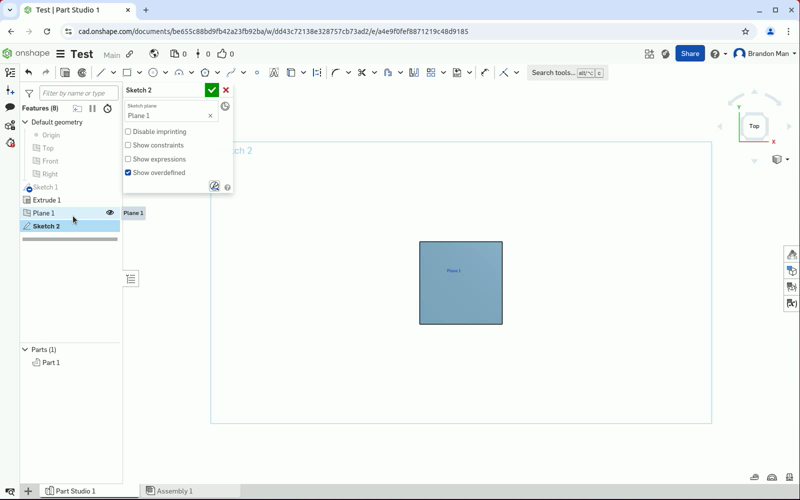
mouse_move(73, 352)
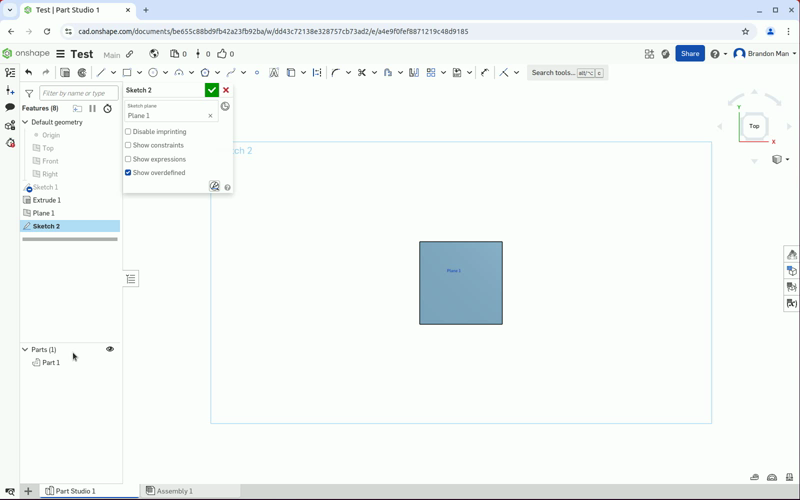
key(y)
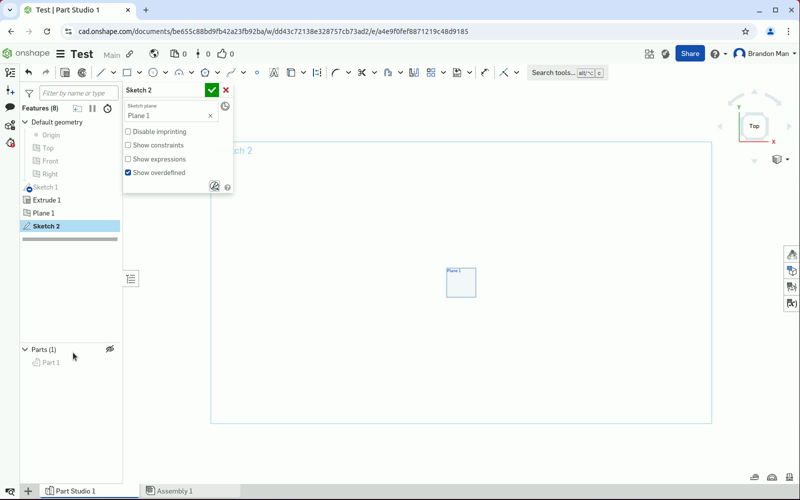
key(l)
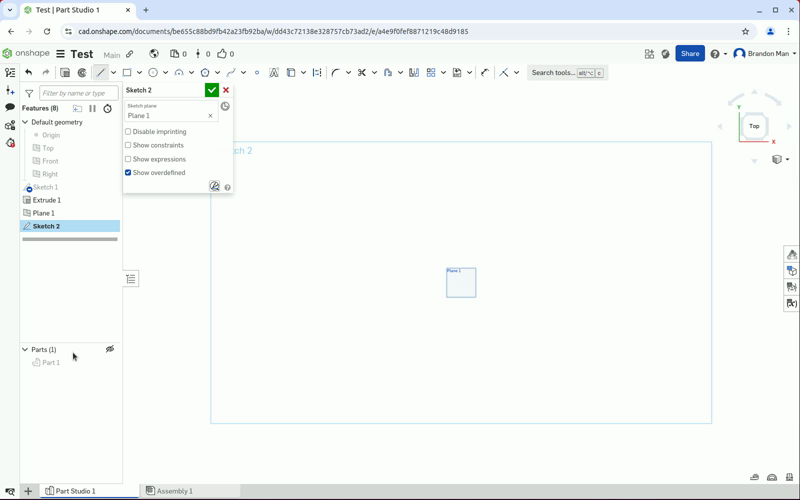
key_down(shift)
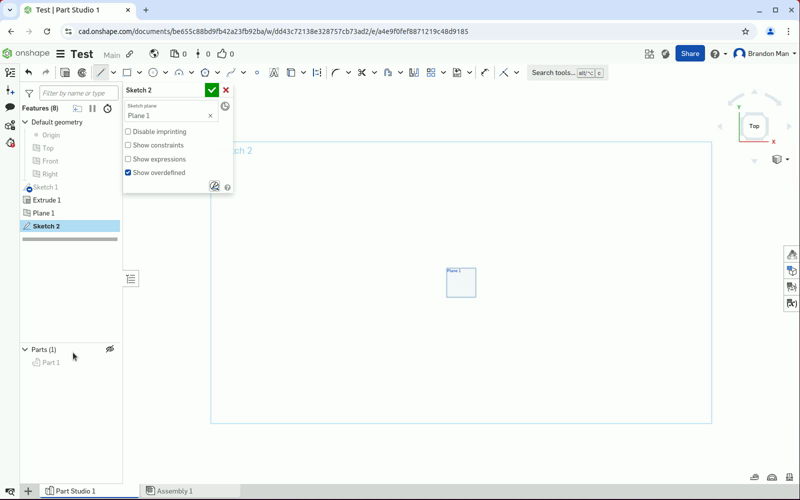
mouse_move(419, 252)
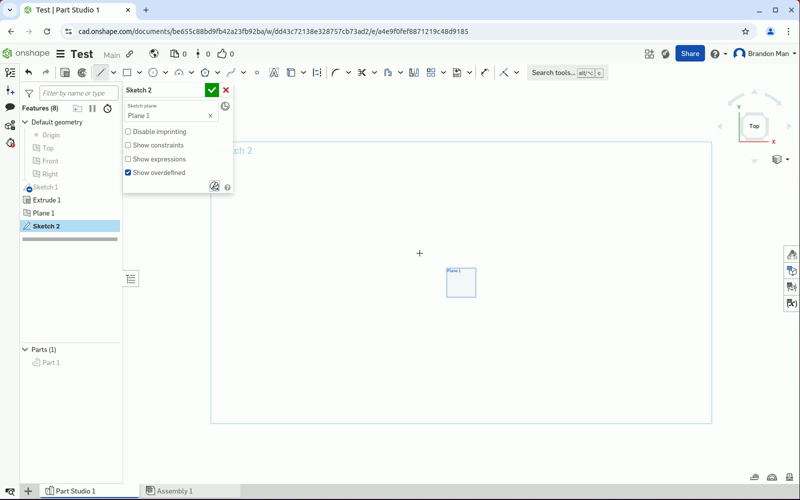
click(419, 252)
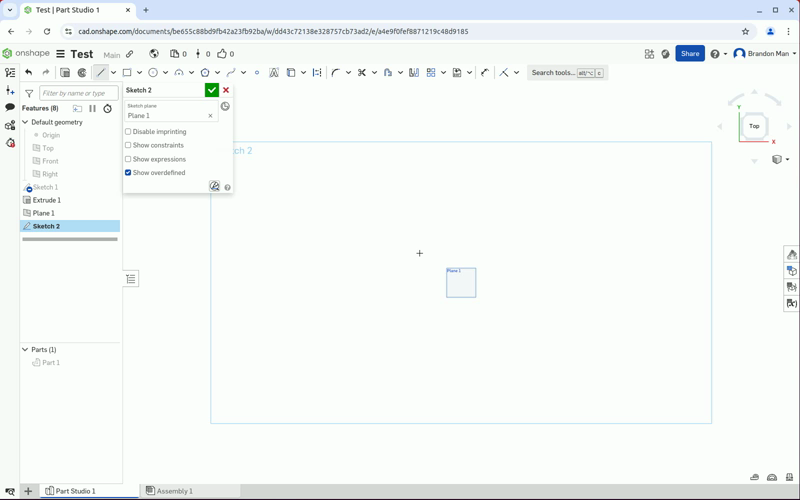
key_up(shift)
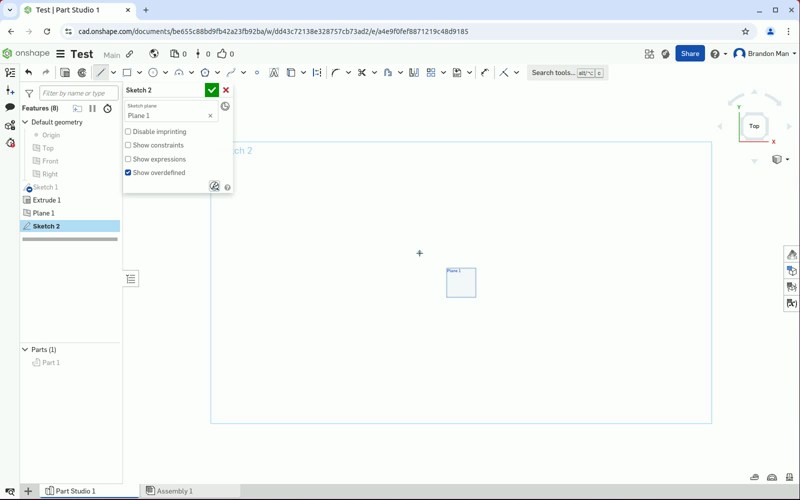
key_down(shift)
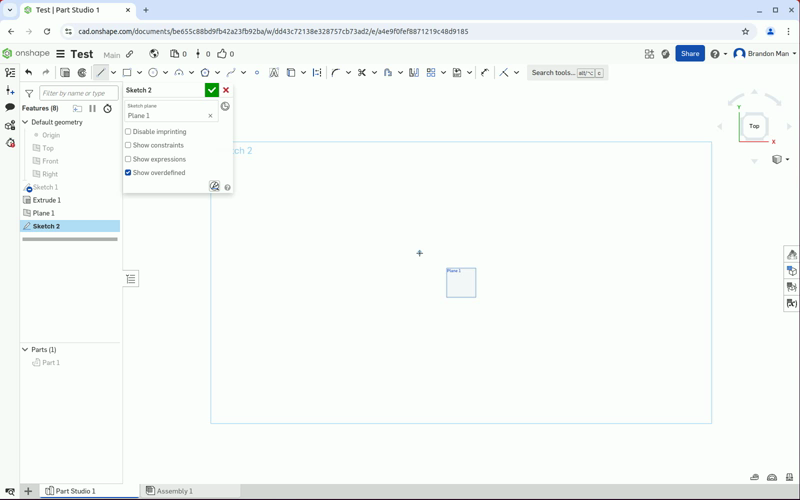
mouse_move(502, 252)
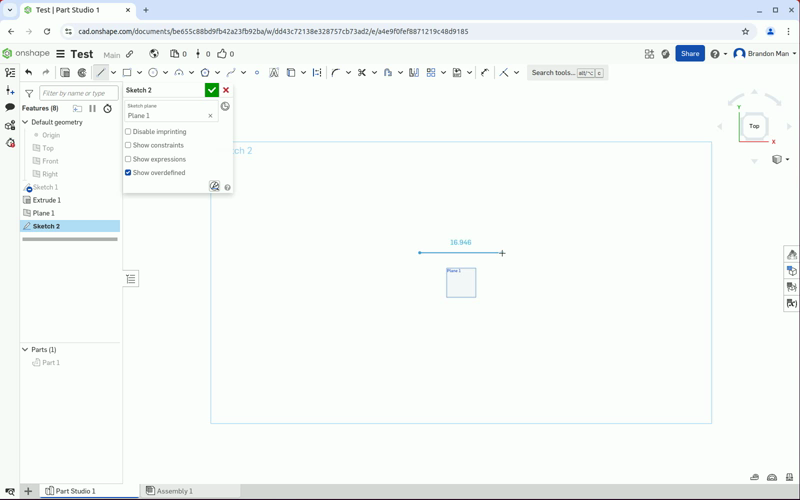
click(502, 252)
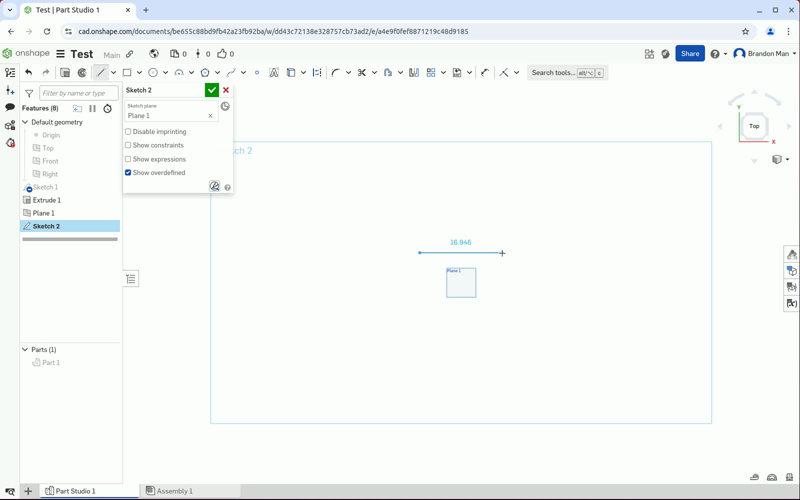
key_up(shift)
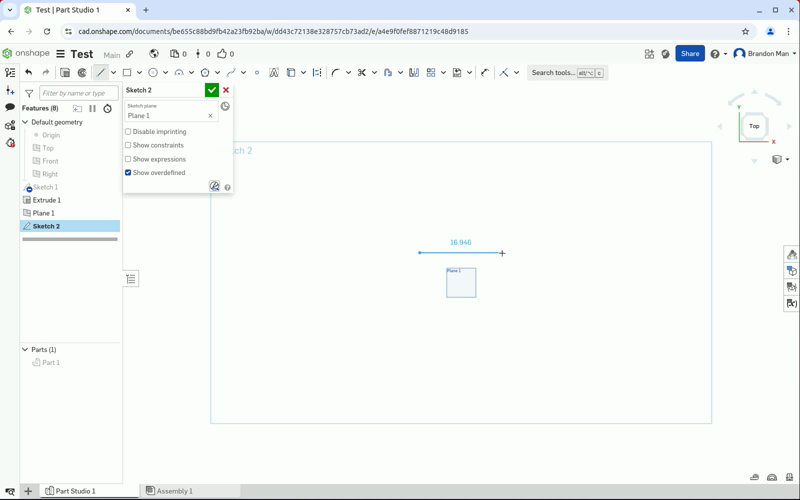
key_down(shift)
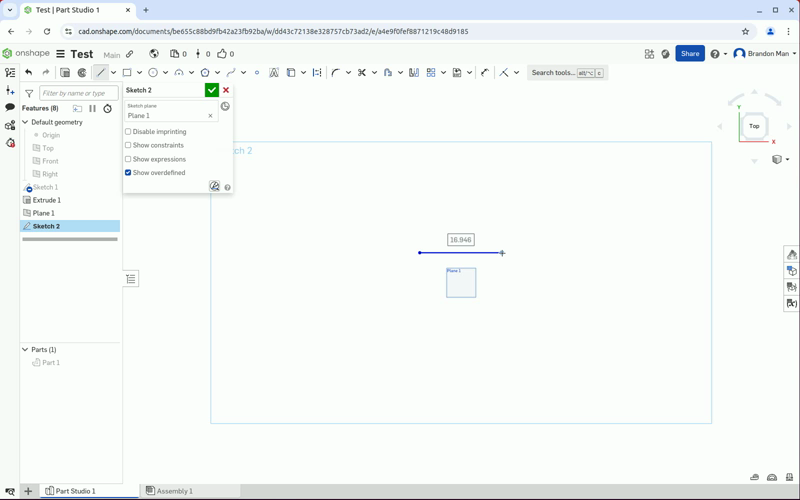
mouse_move(532, 252)
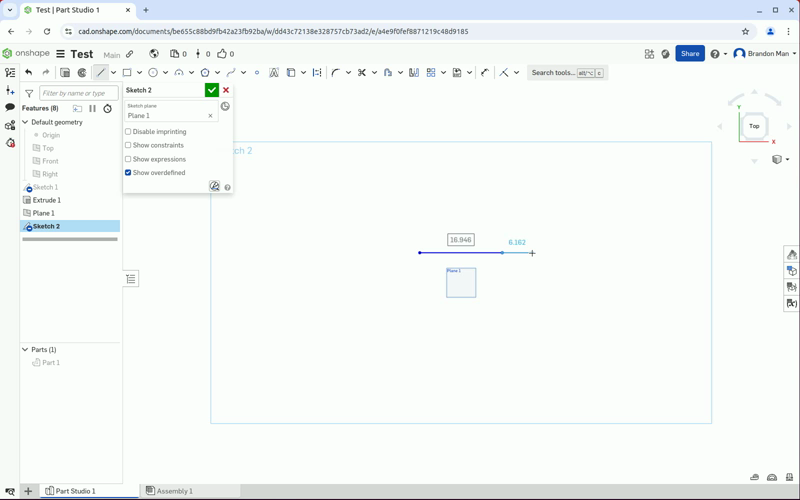
mouse_move(502, 242)
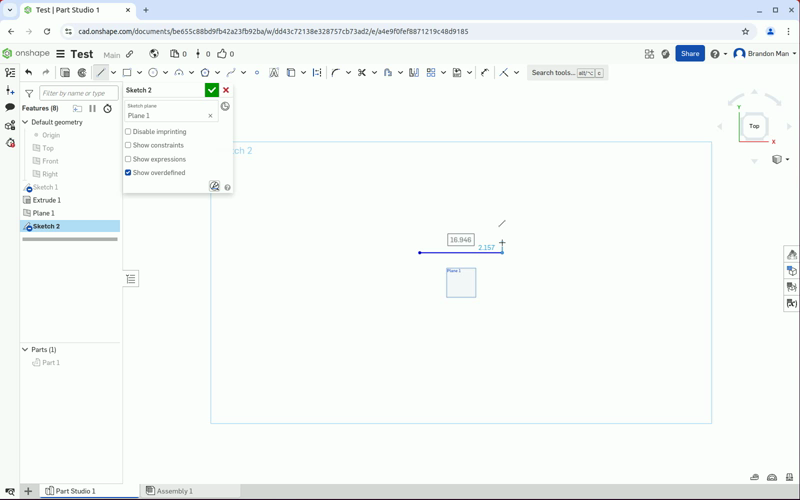
click(502, 242)
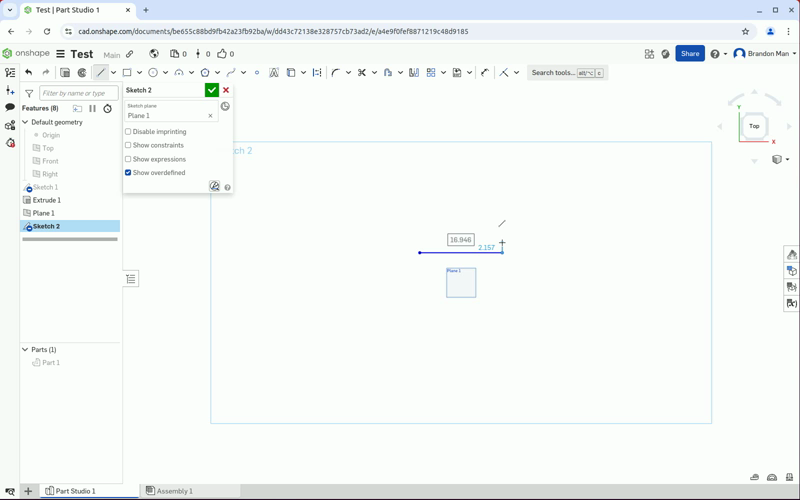
key_up(shift)
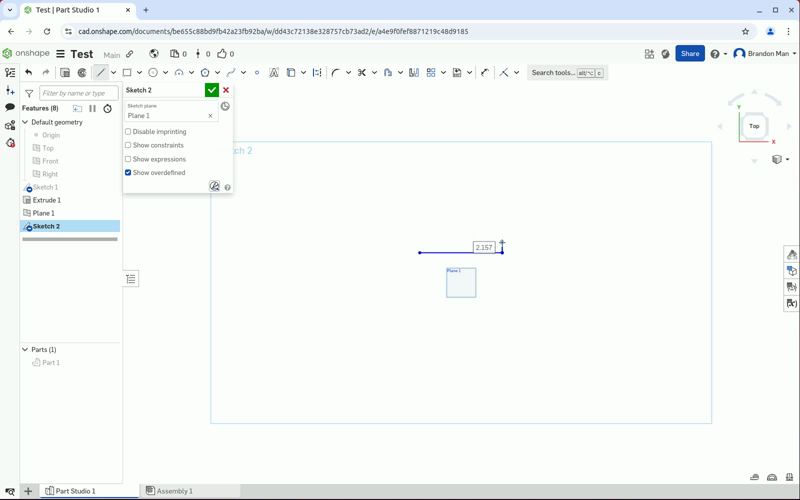
key_down(shift)
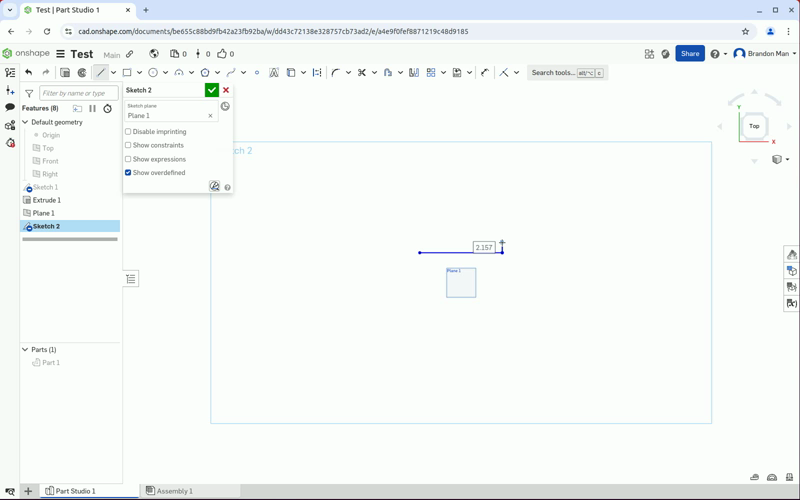
mouse_move(419, 242)
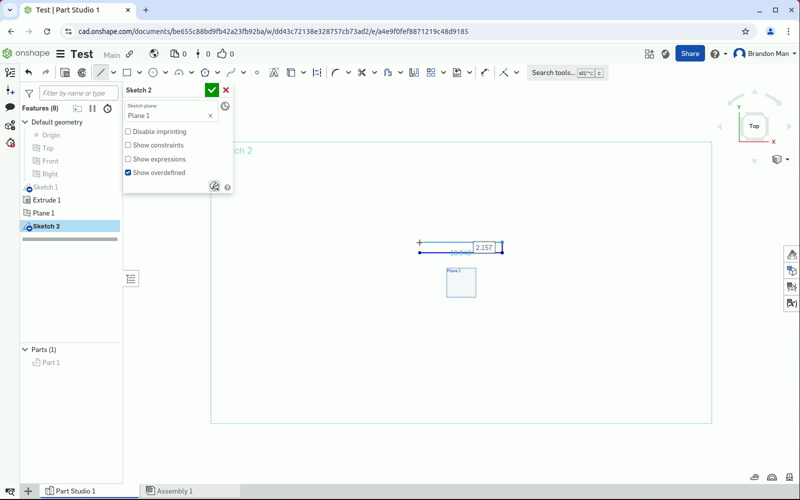
click(419, 242)
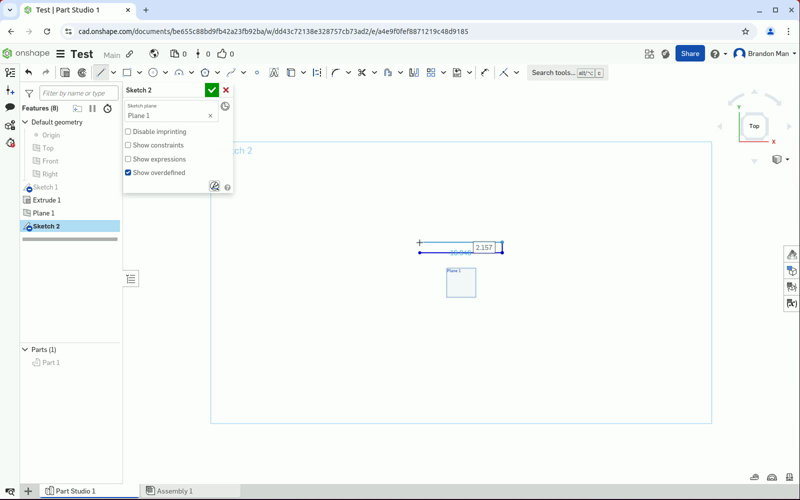
key_up(shift)
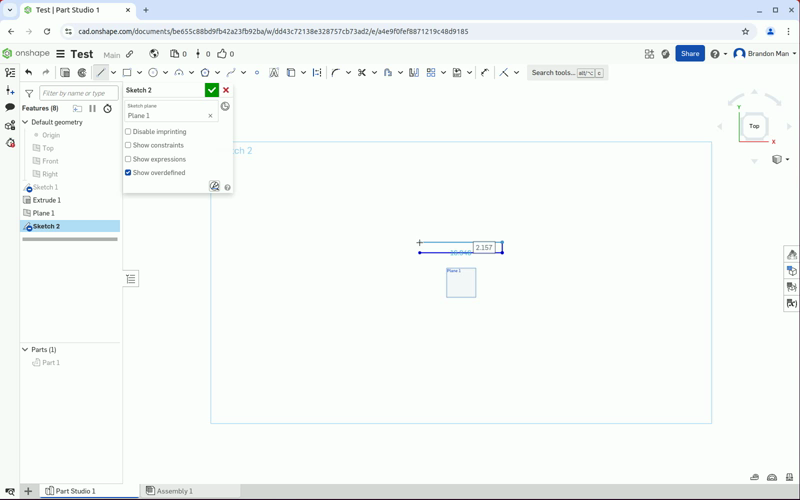
mouse_move(449, 242)
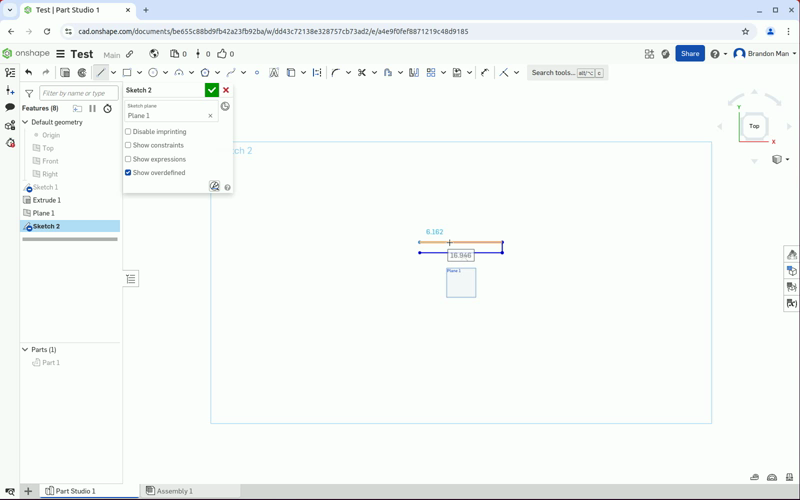
key_down(shift)
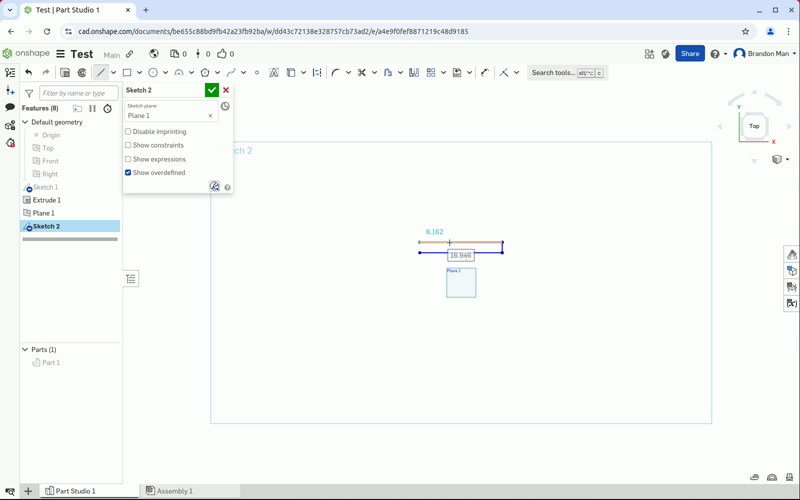
mouse_move(419, 252)
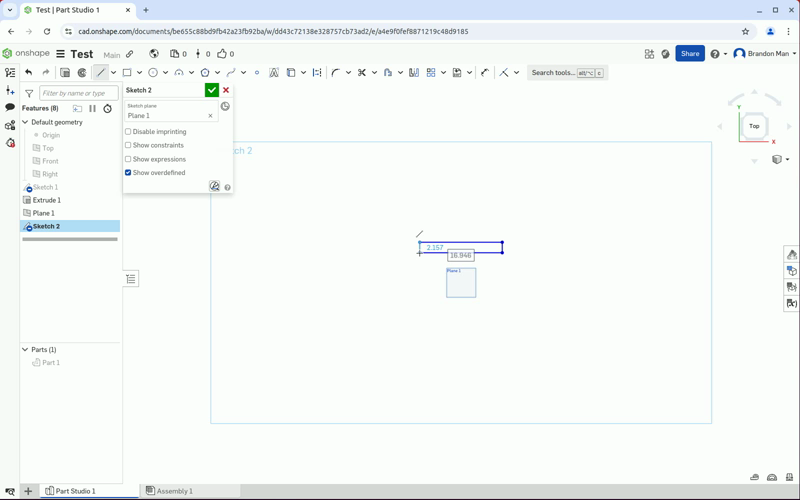
key_up(shift)
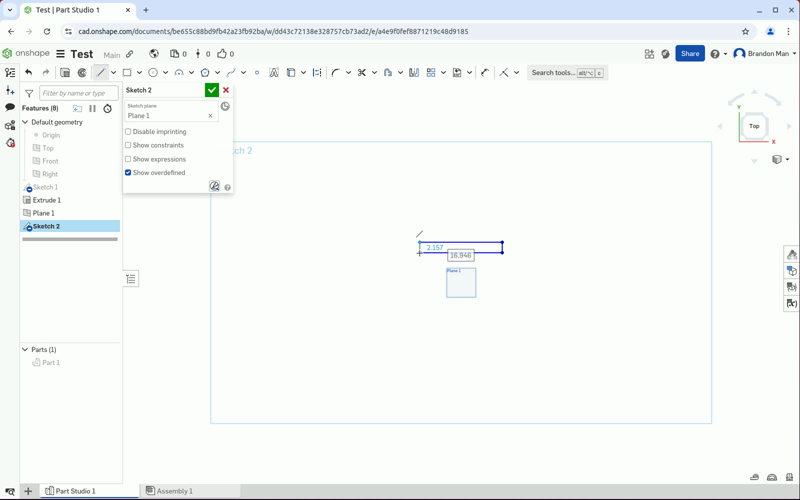
click(419, 252)
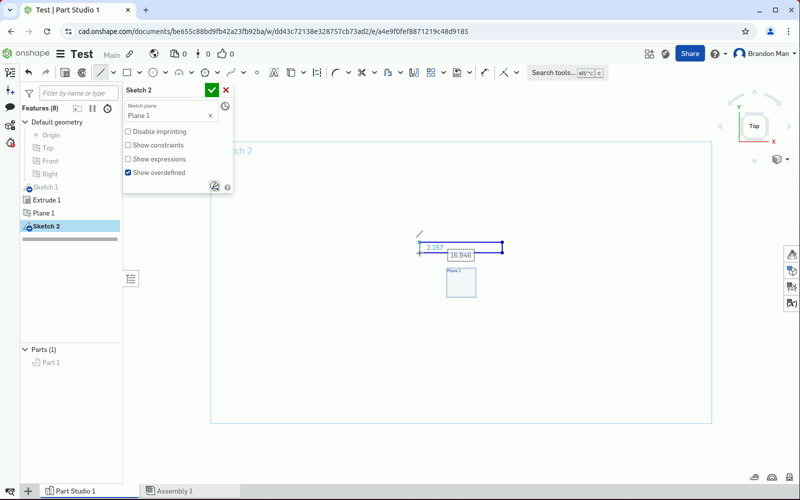
key(esc)
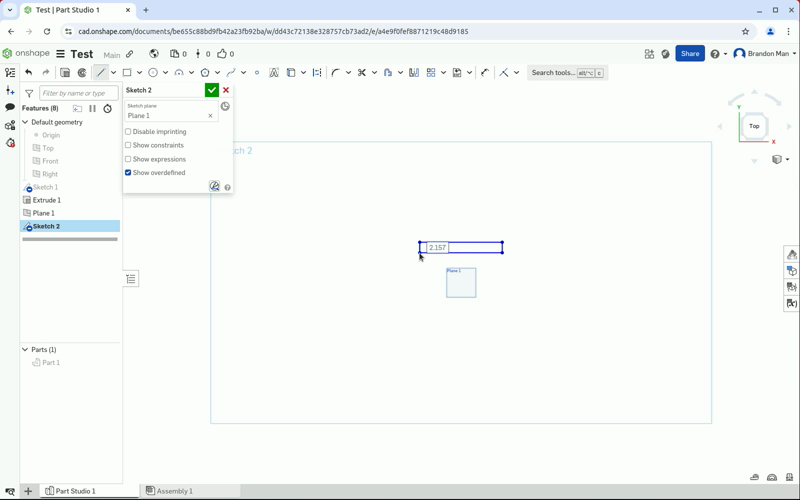
mouse_move(490, 251)
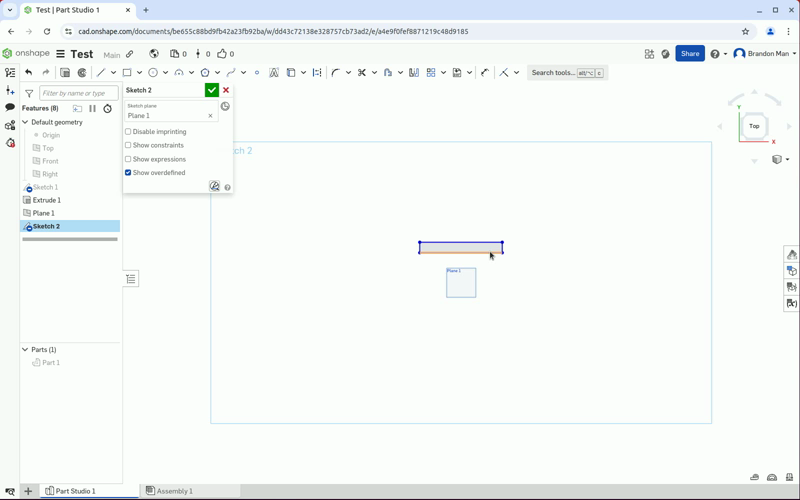
scroll(6)
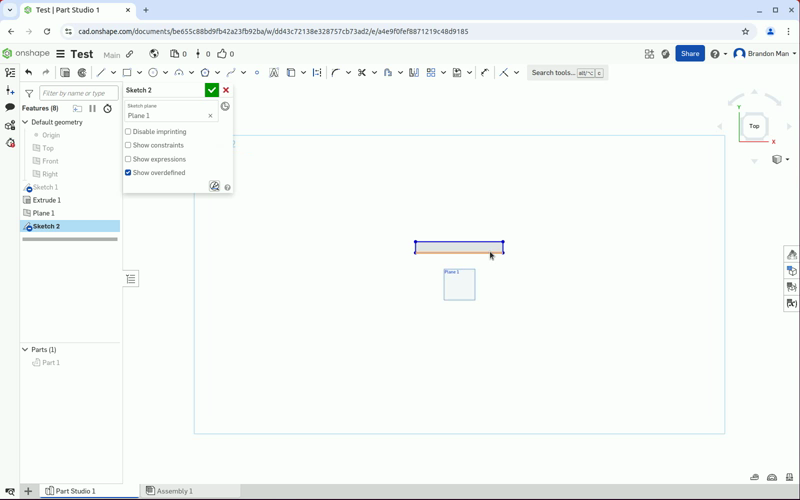
scroll(6)
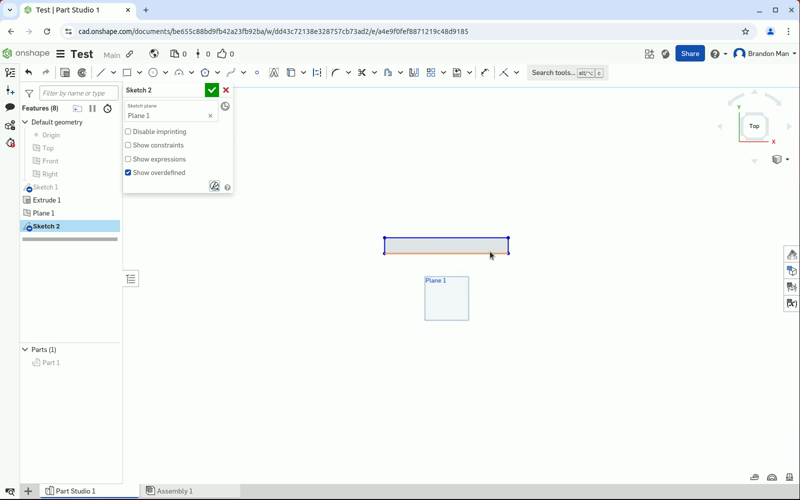
scroll(6)
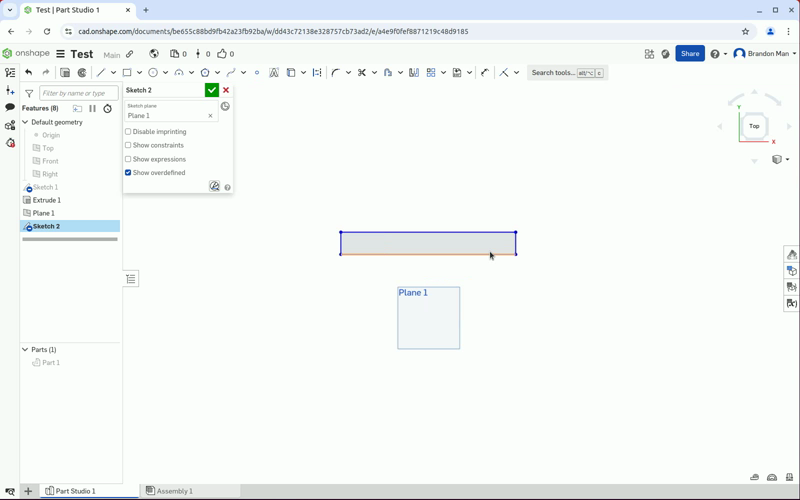
scroll(6)
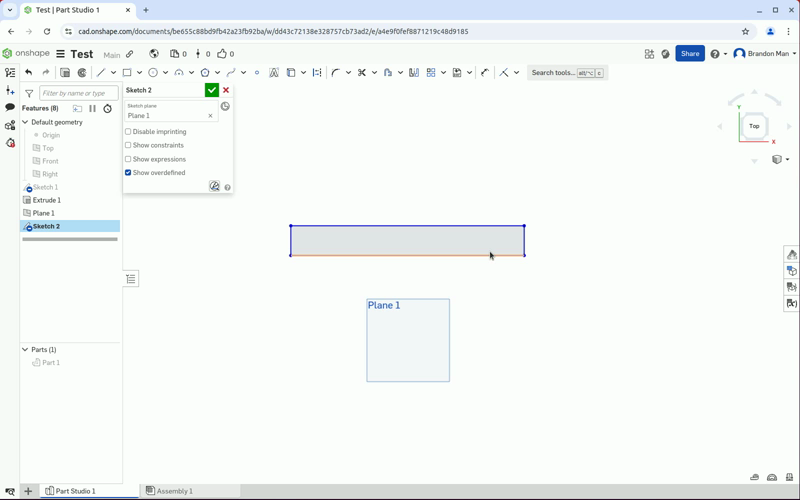
scroll(6)
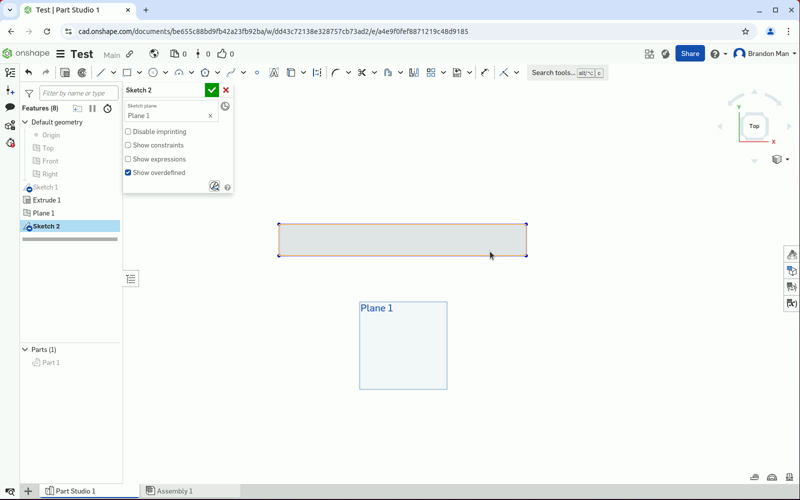
scroll(6)
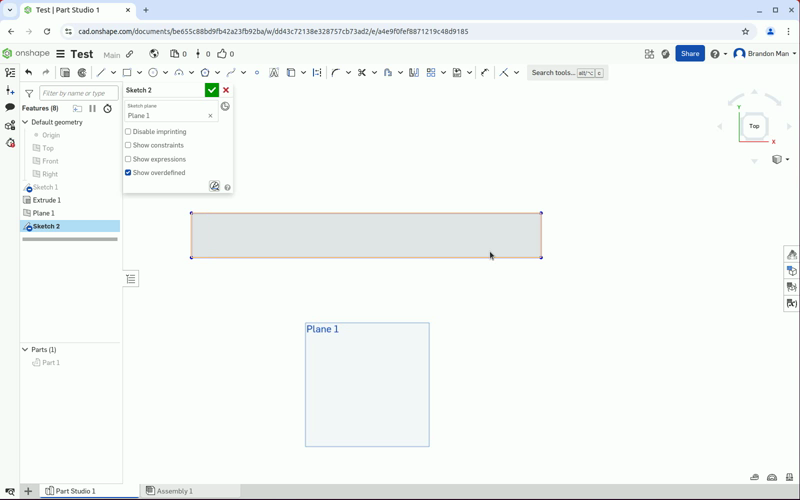
scroll(6)
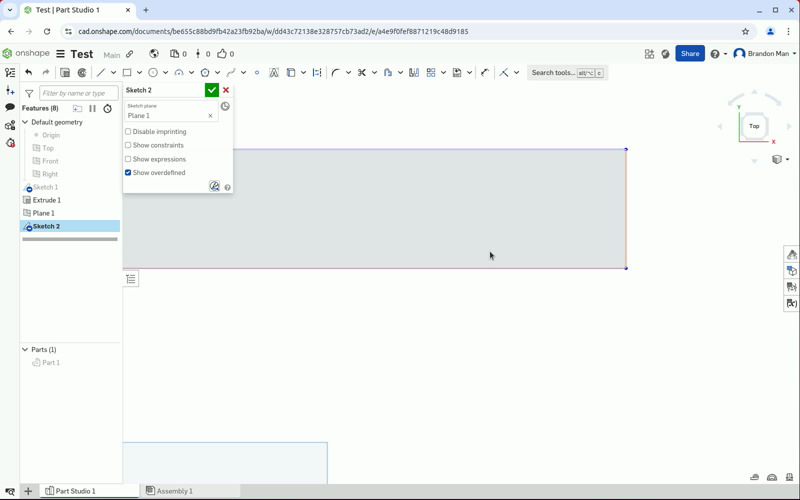
click(490, 251)
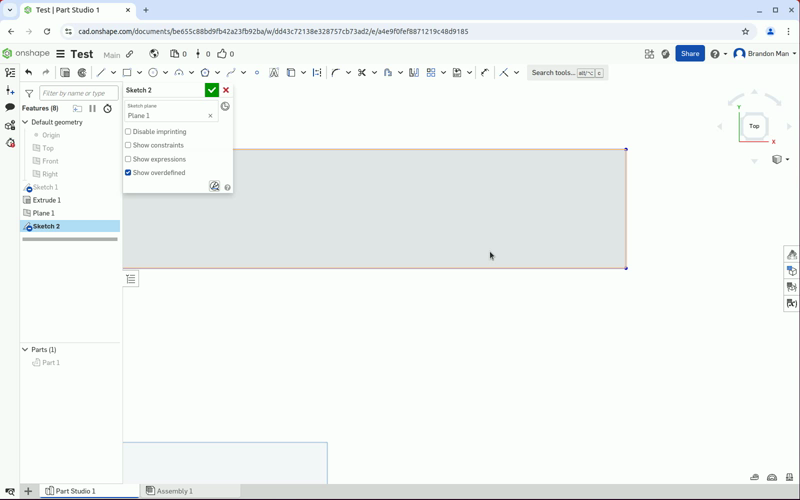
scroll(-6)
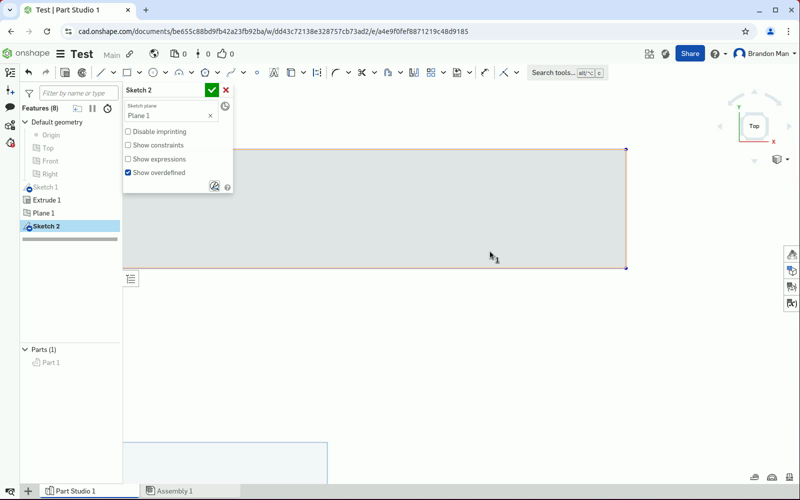
scroll(-6)
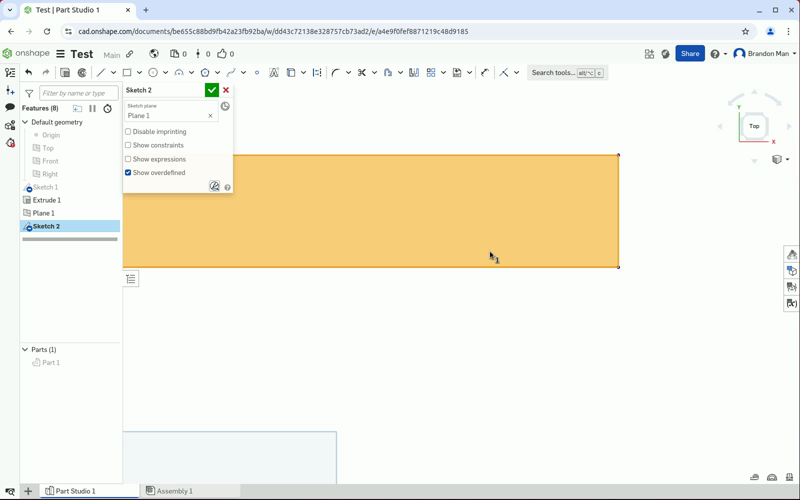
scroll(-6)
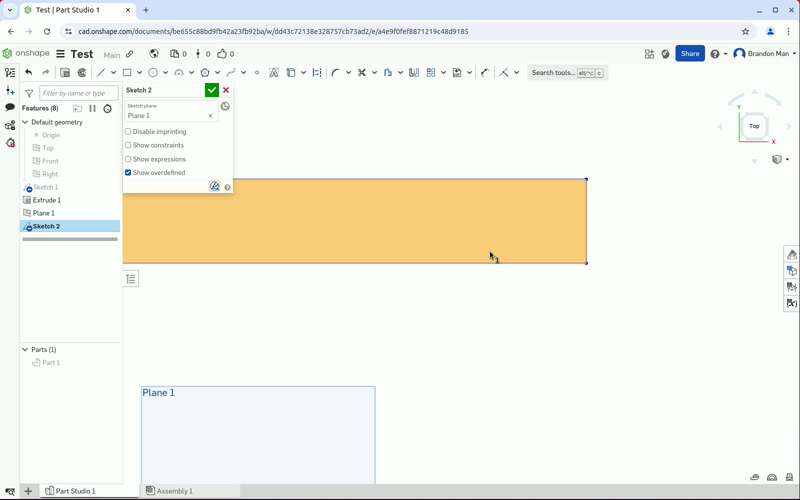
scroll(-6)
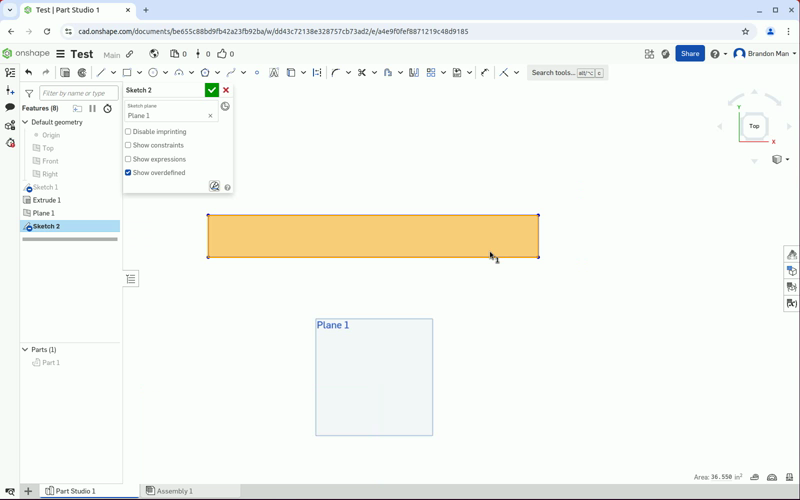
scroll(-6)
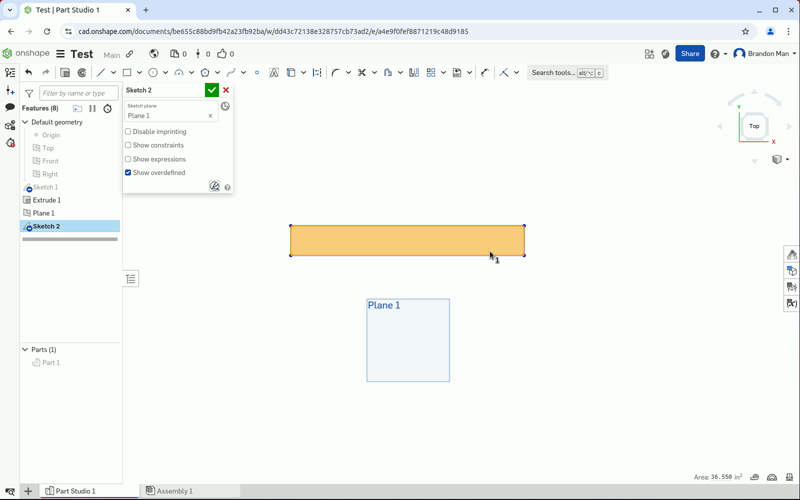
scroll(-6)
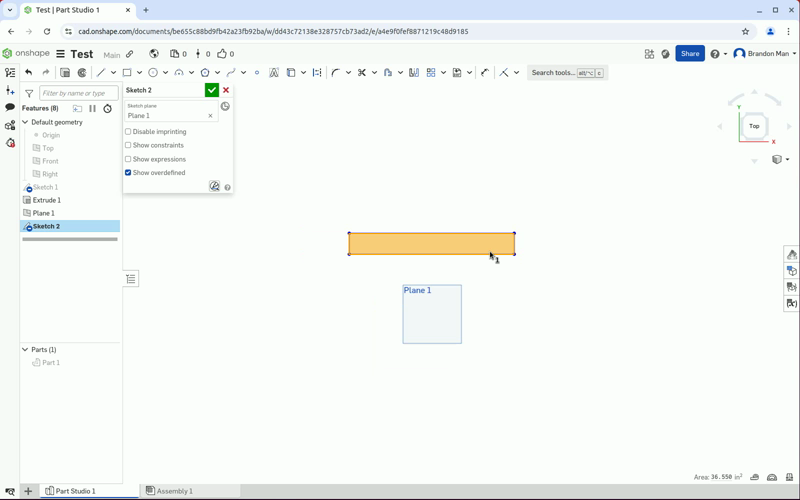
scroll(-6)
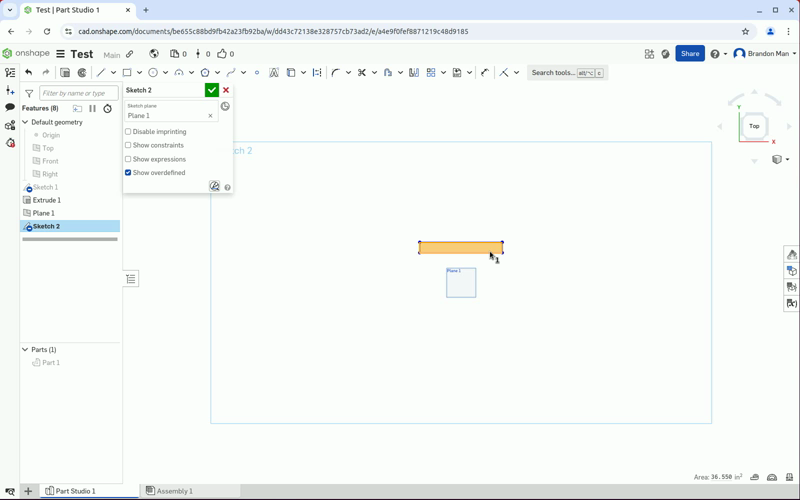
mouse_move(73, 352)
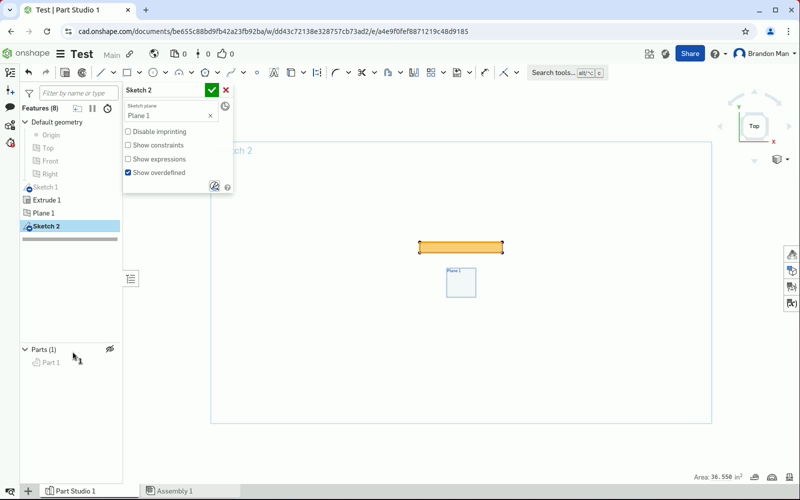
key(shift+y)
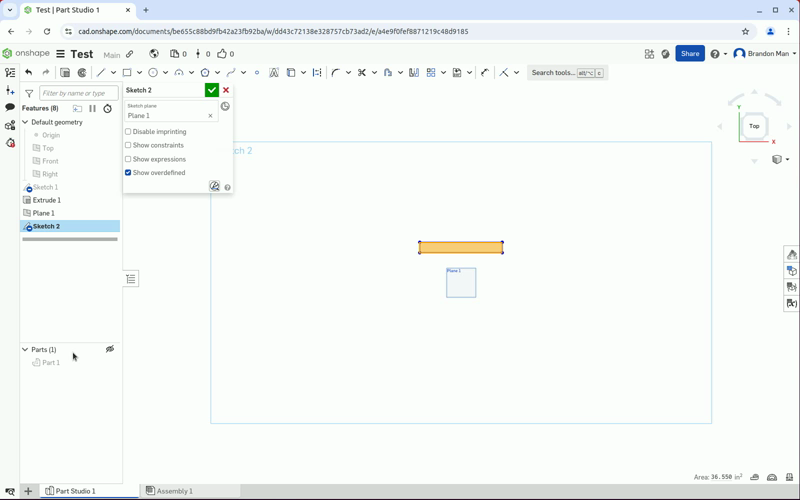
key(shift+e)
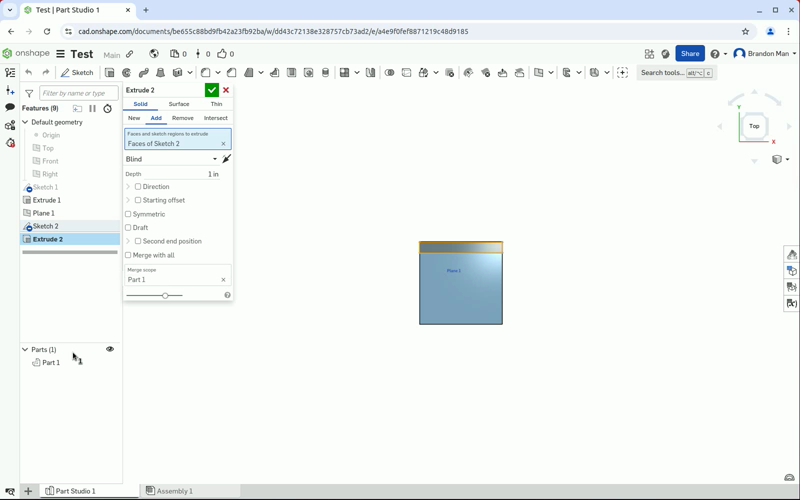
mouse_move(143, 106)
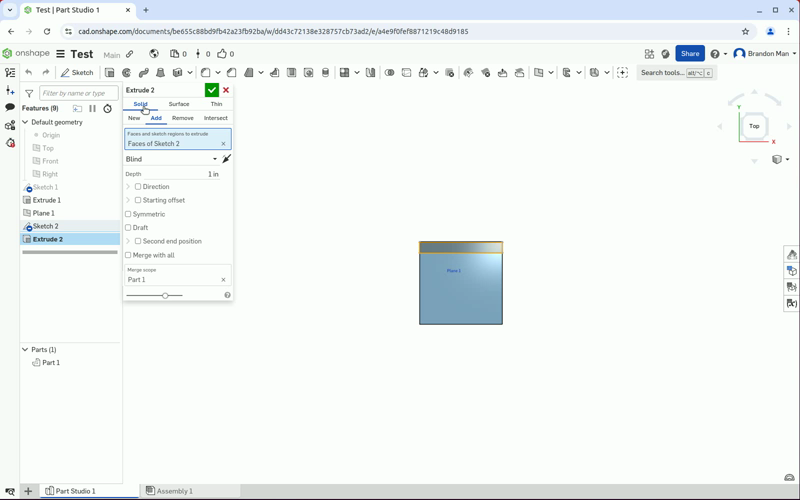
click(143, 106)
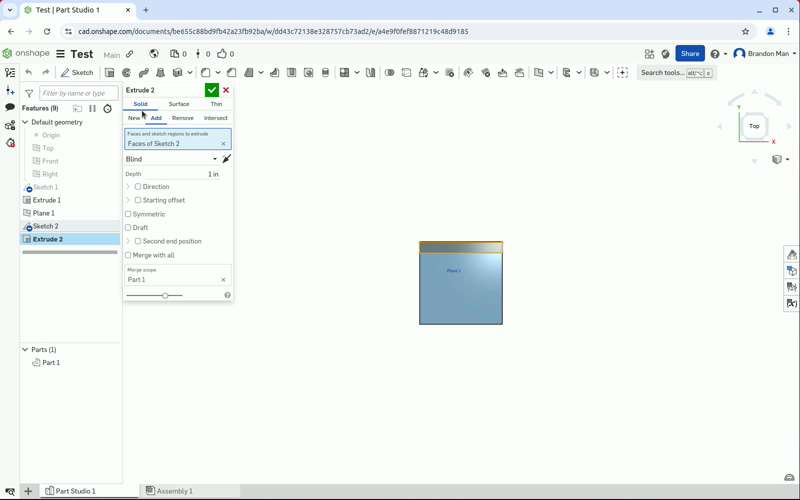
mouse_move(137, 120)
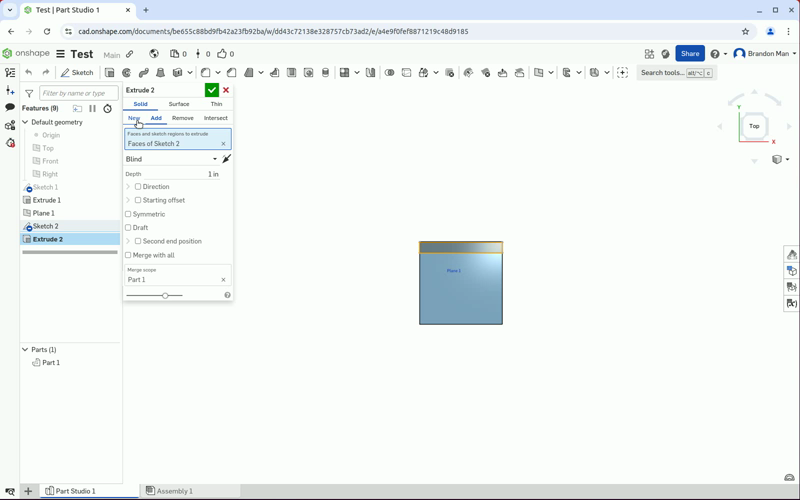
click(137, 120)
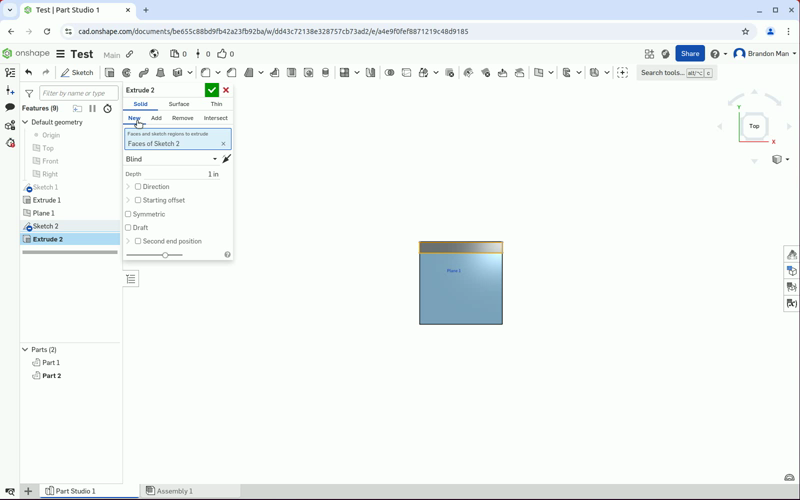
key(tab, 4)
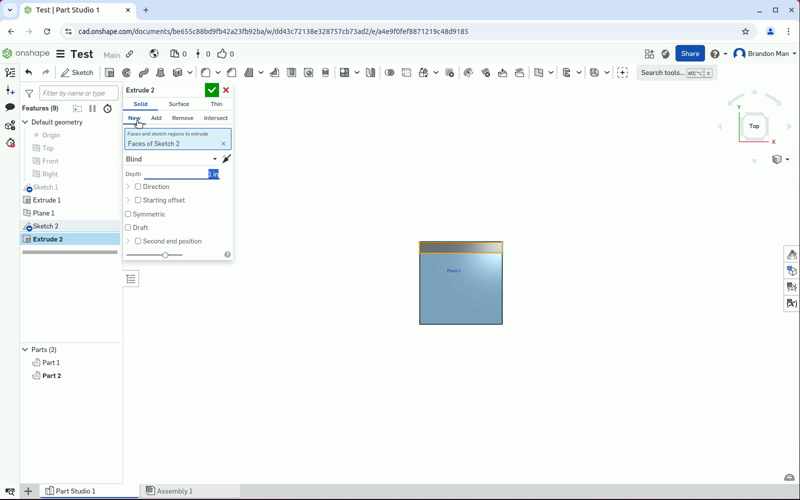
text(2.166)
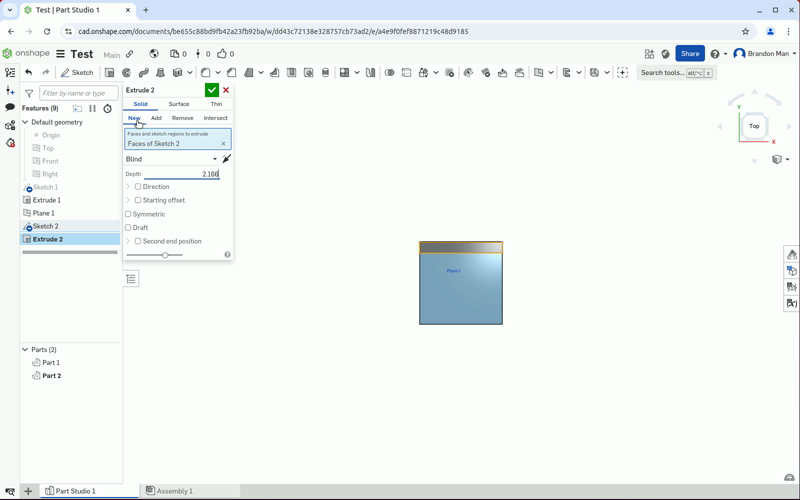
key(enter)
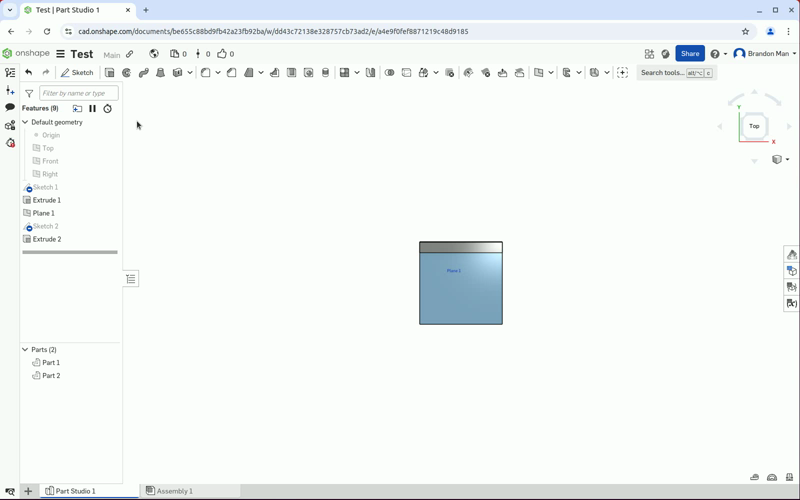
key(shift+h)
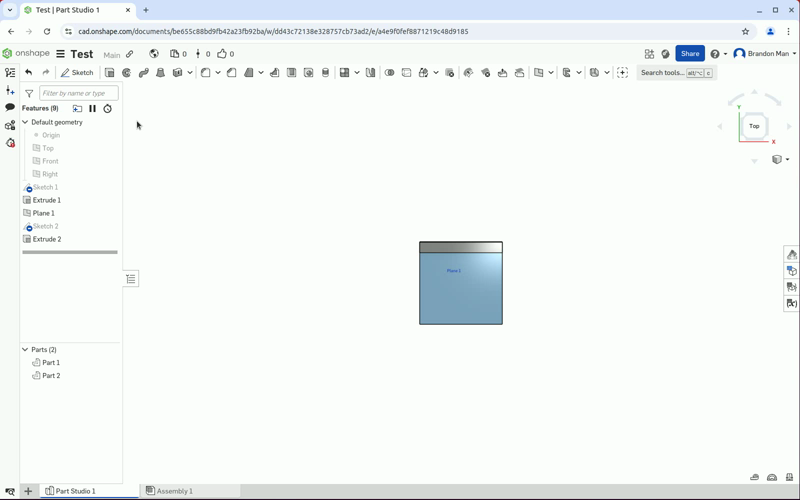
key(shift+h)
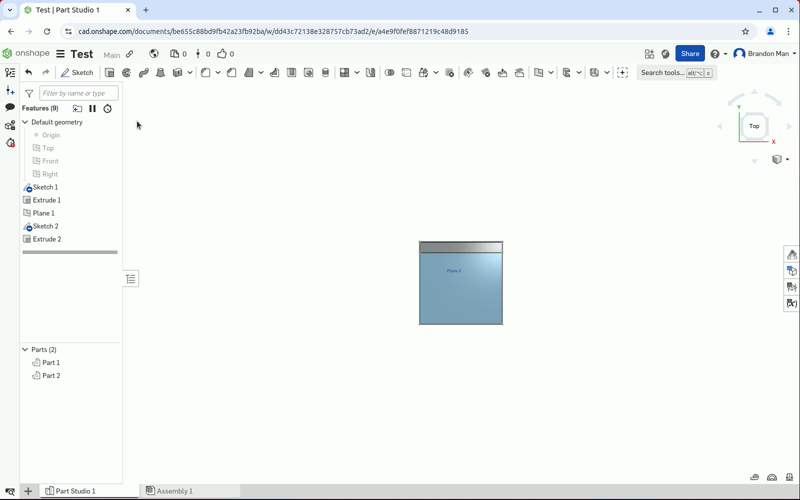
key(shift+7)
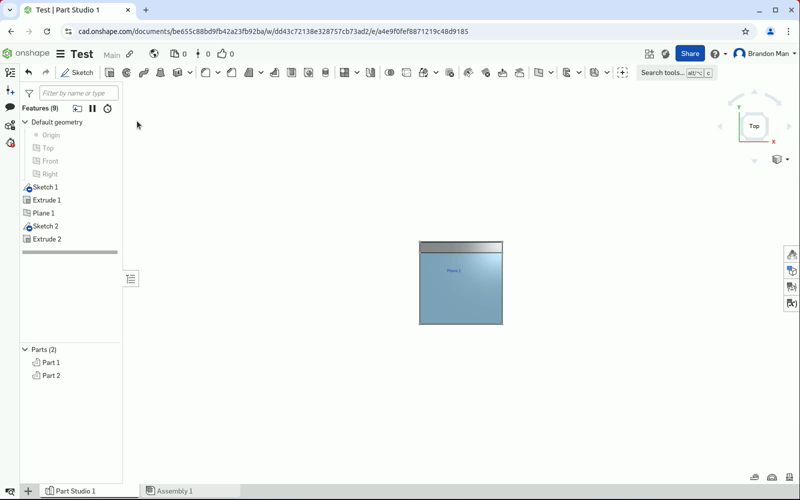
key(up, 3)
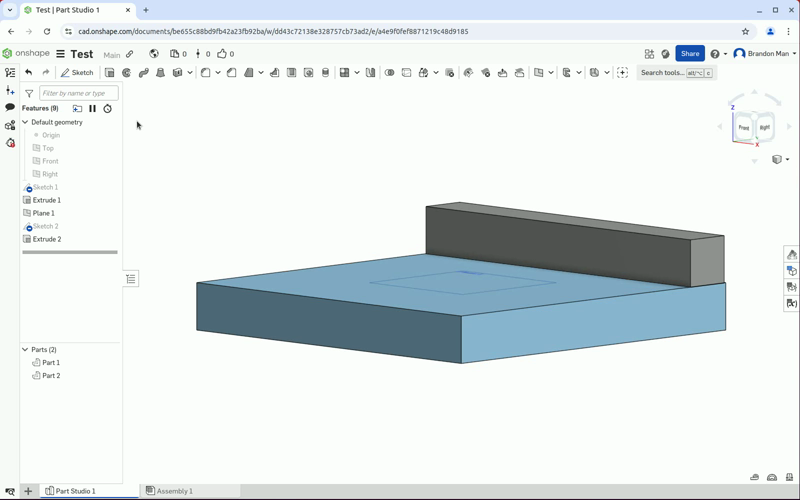
key(left, 3)
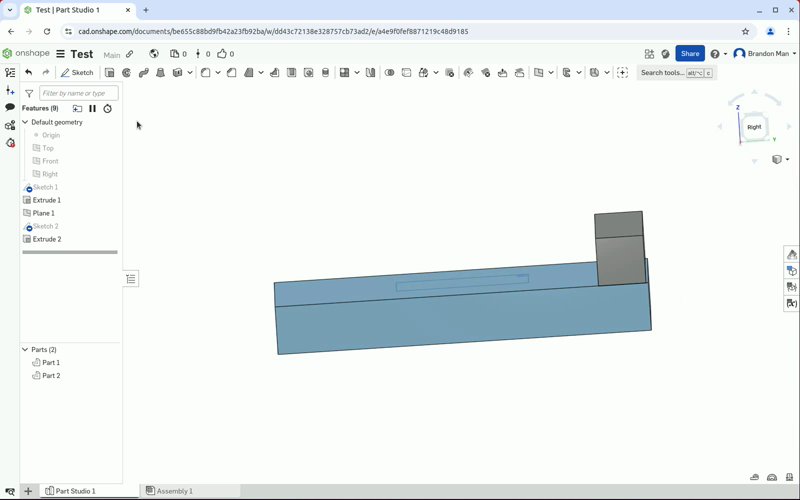
key(right, 3)
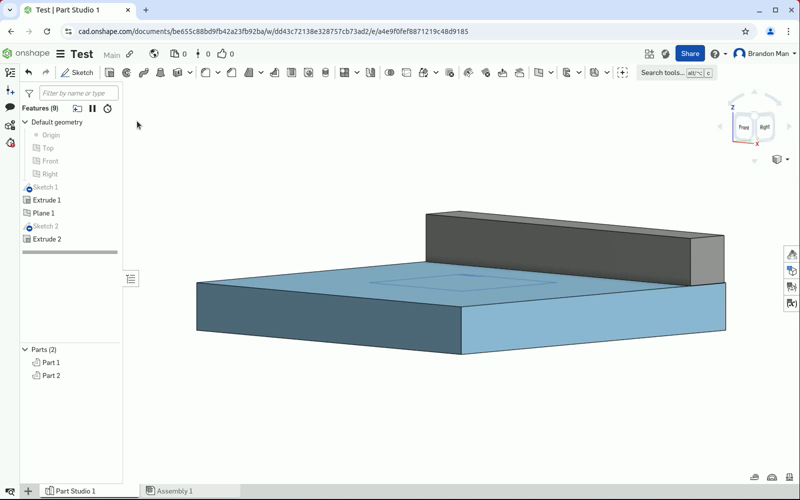
key(down, 3)
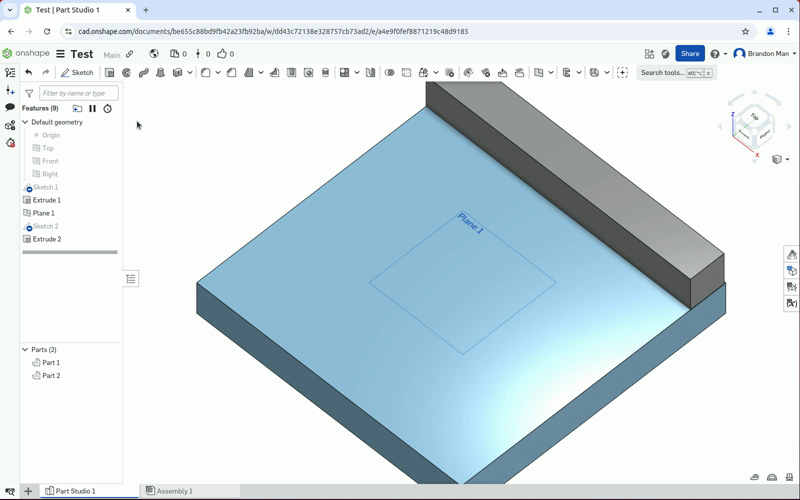
mouse_move(73, 189)
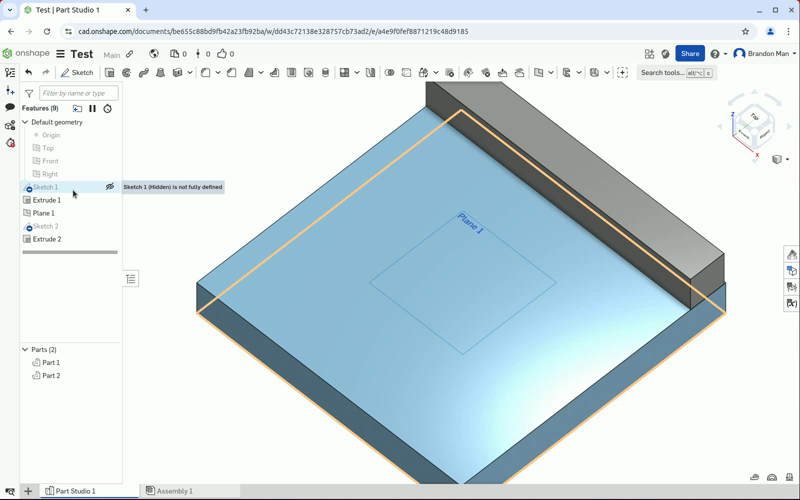
click(73, 189)